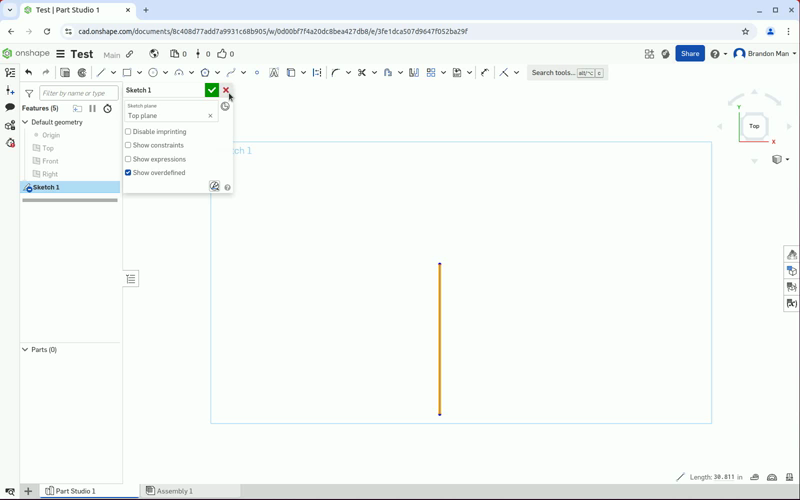
key(shift+h)
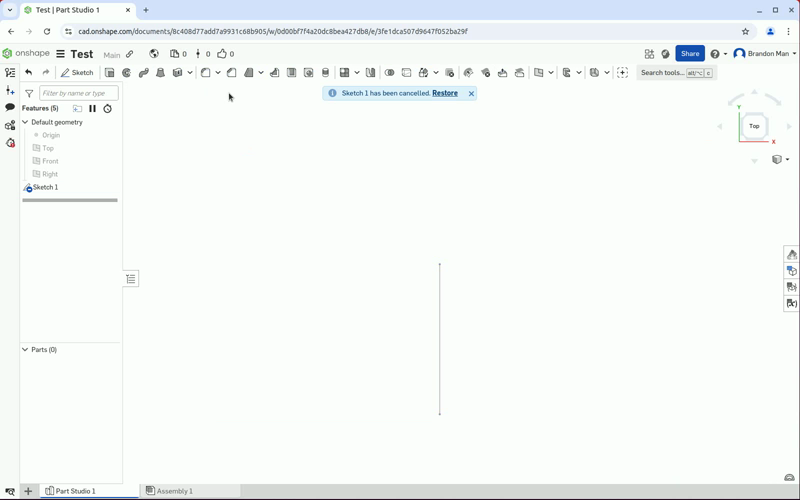
key(shift+s)
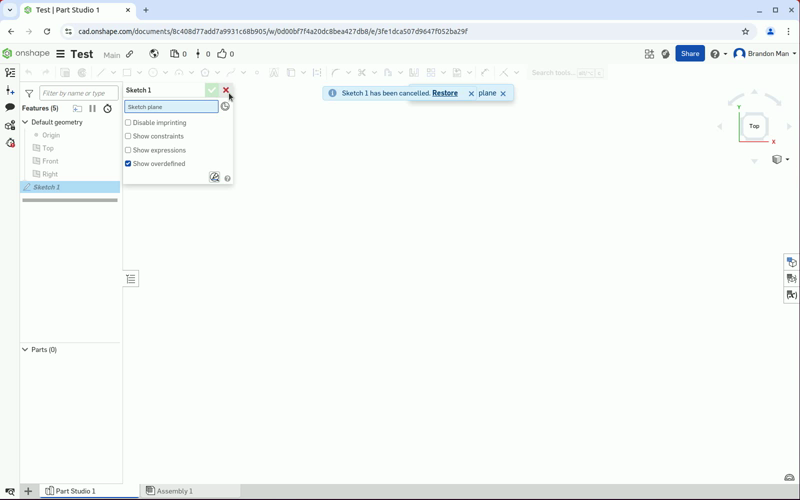
mouse_move(73, 150)
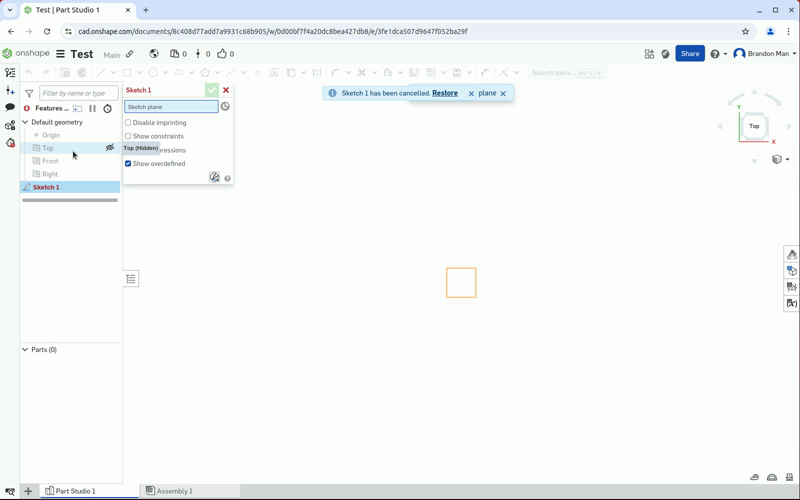
click(73, 150)
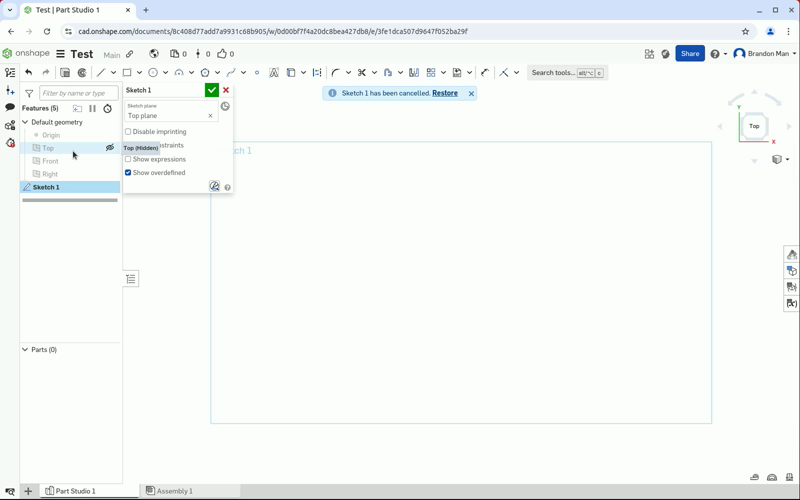
mouse_move(73, 352)
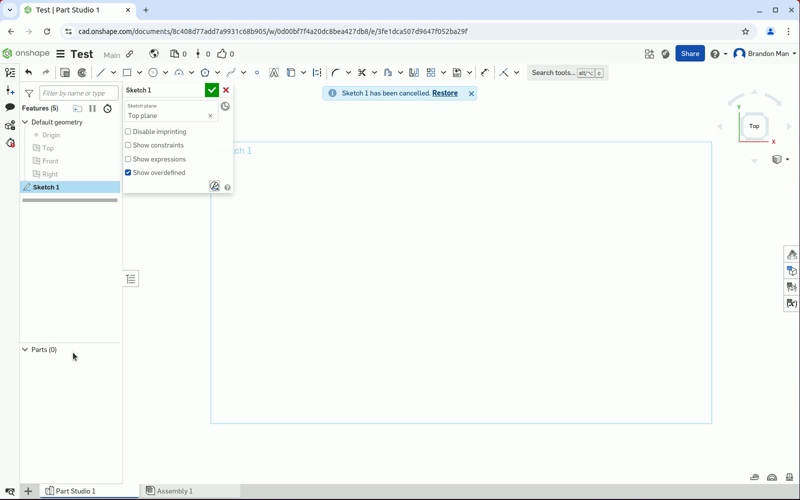
key(y)
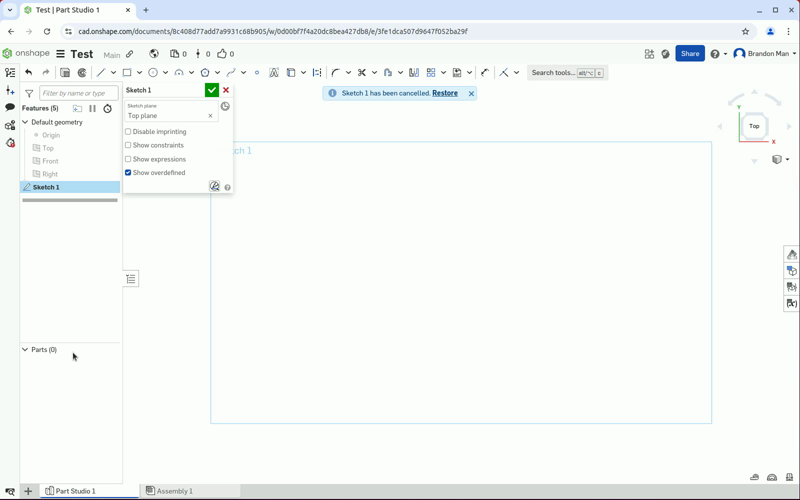
key(l)
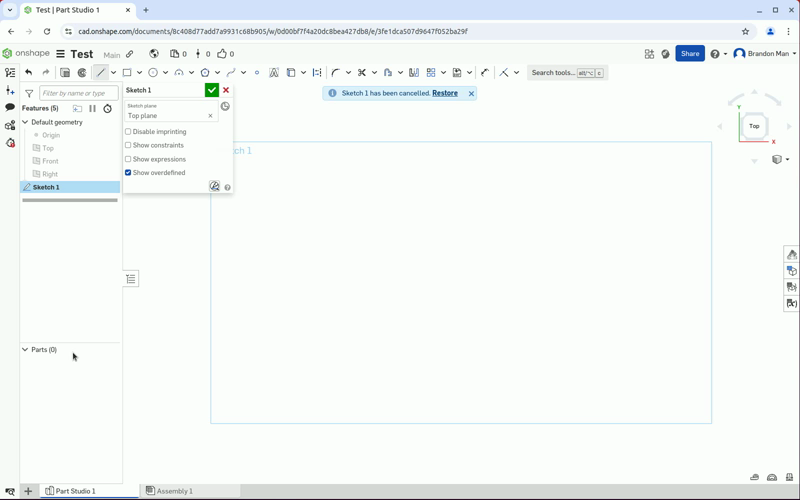
key_down(shift)
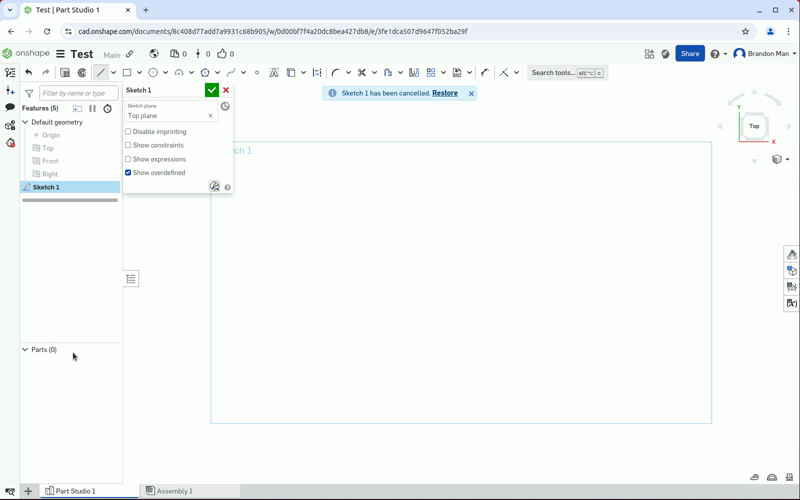
mouse_move(350, 282)
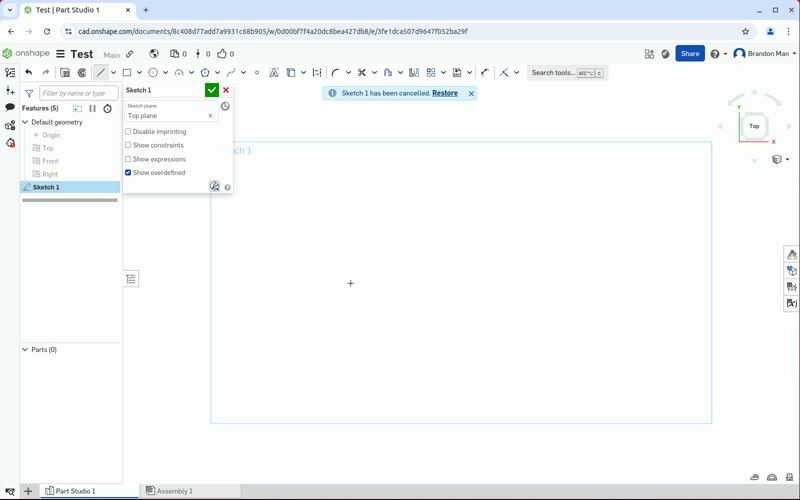
click(350, 282)
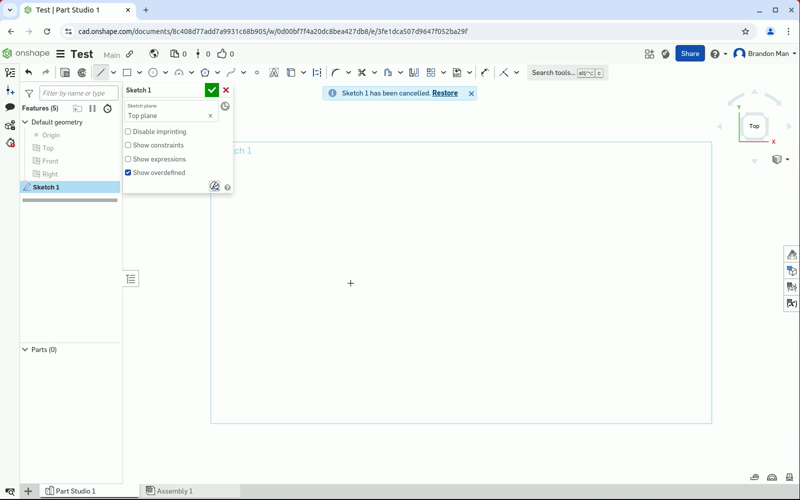
key_up(shift)
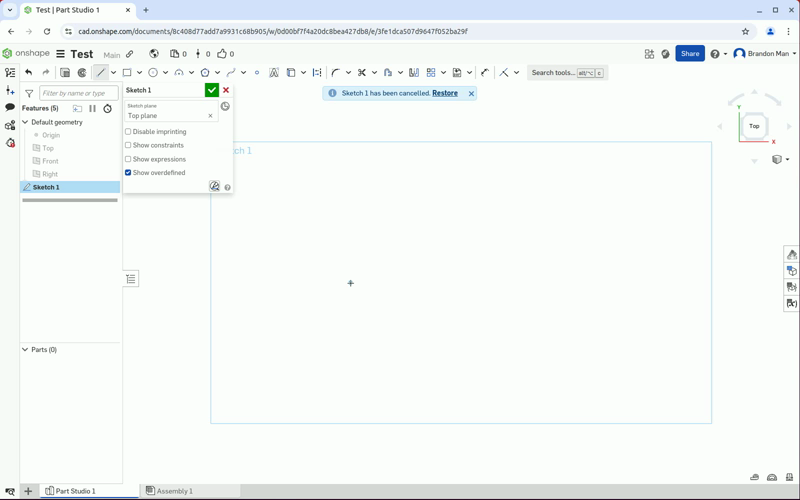
key_down(shift)
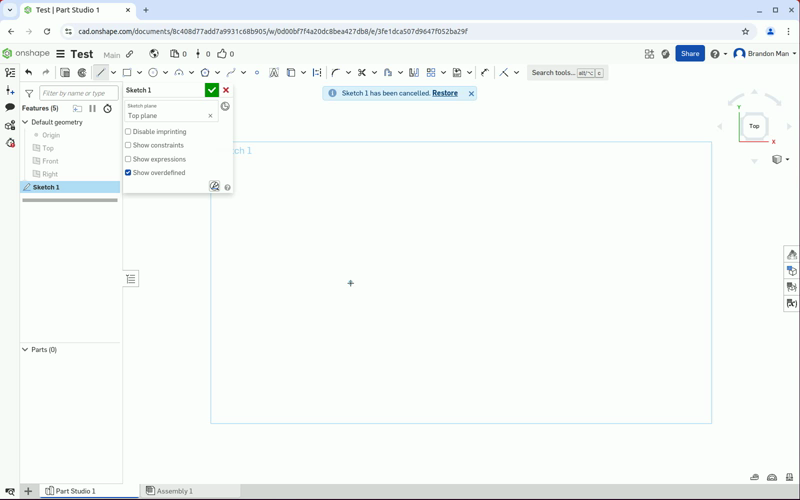
mouse_move(549, 282)
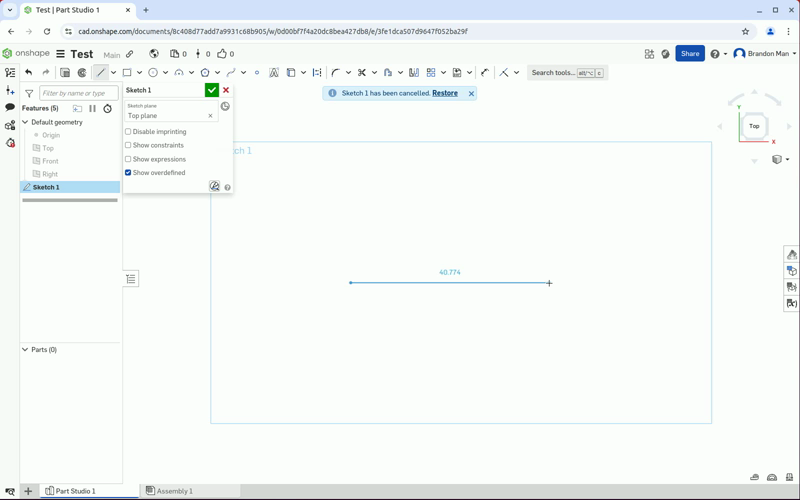
click(549, 282)
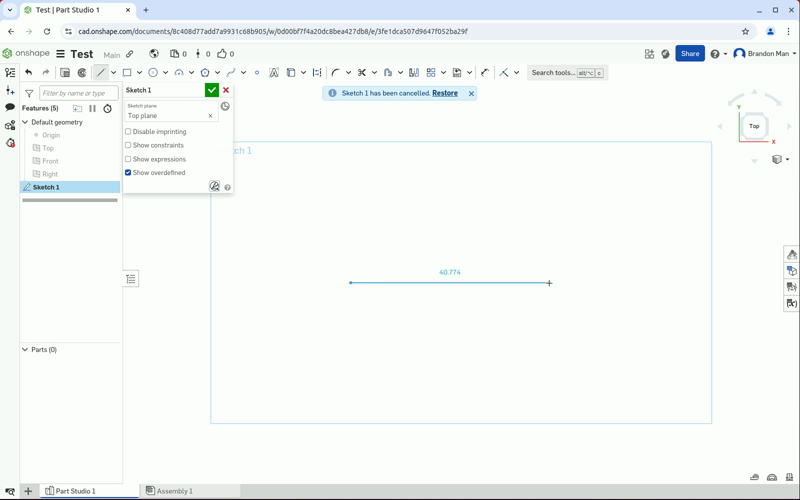
key_up(shift)
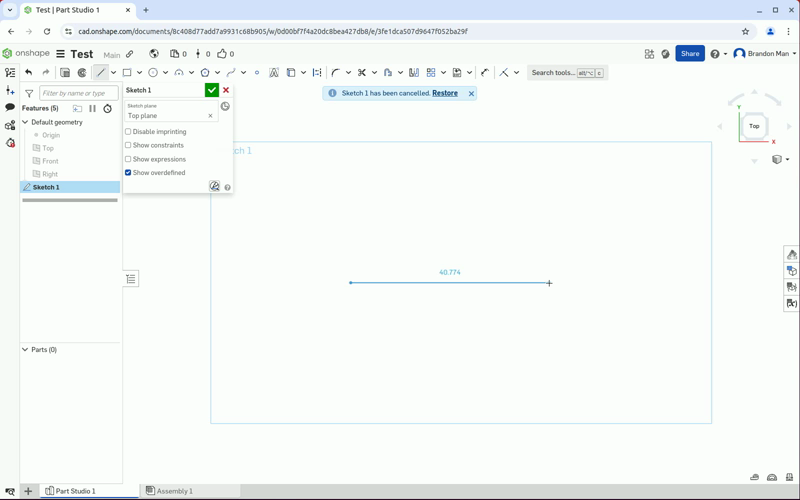
key_down(shift)
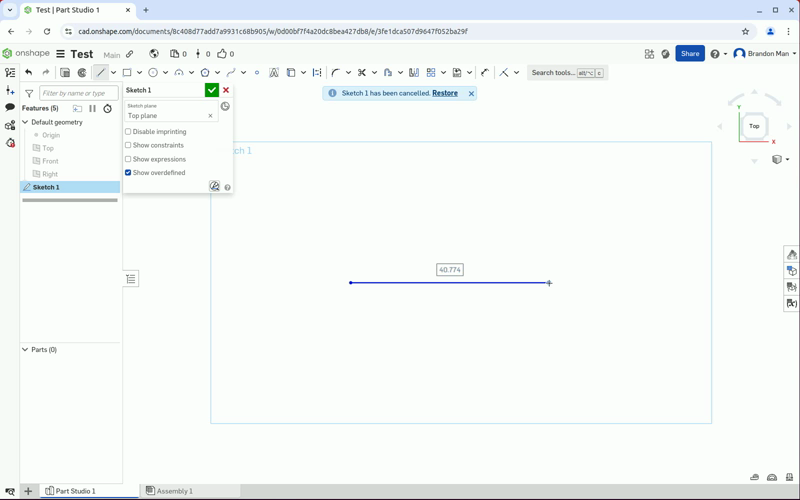
mouse_move(579, 282)
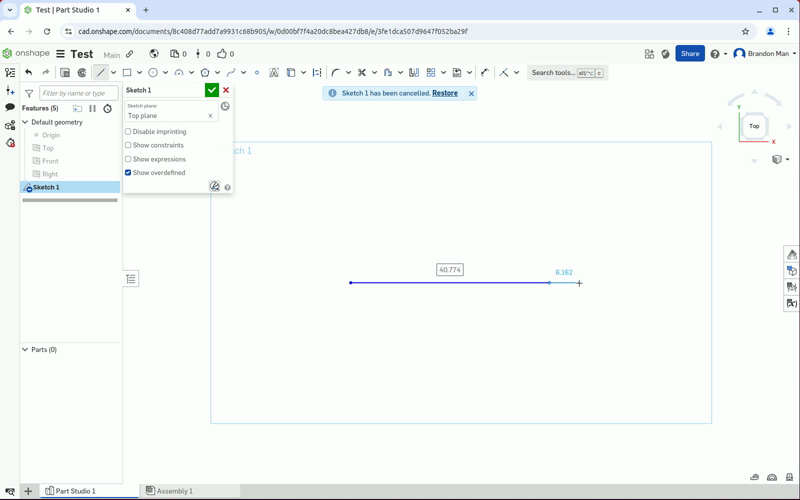
mouse_move(549, 261)
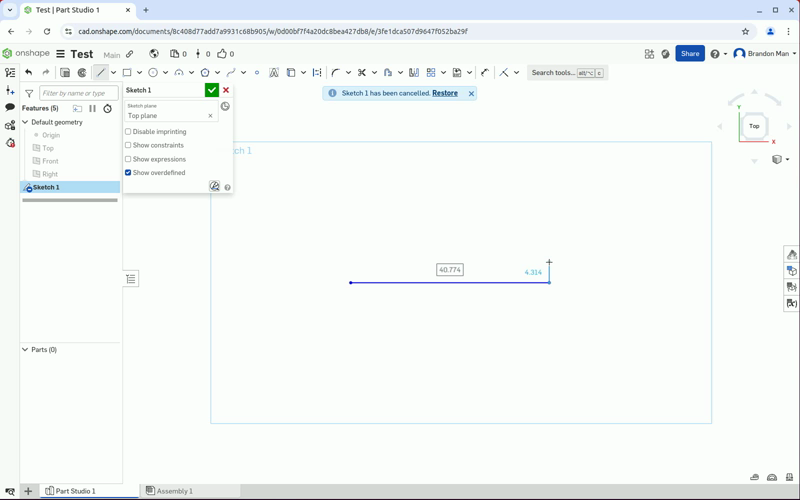
click(549, 261)
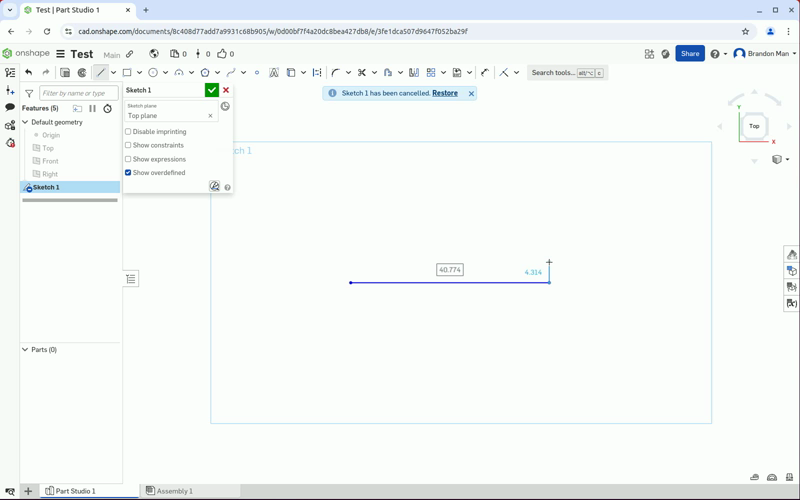
key_up(shift)
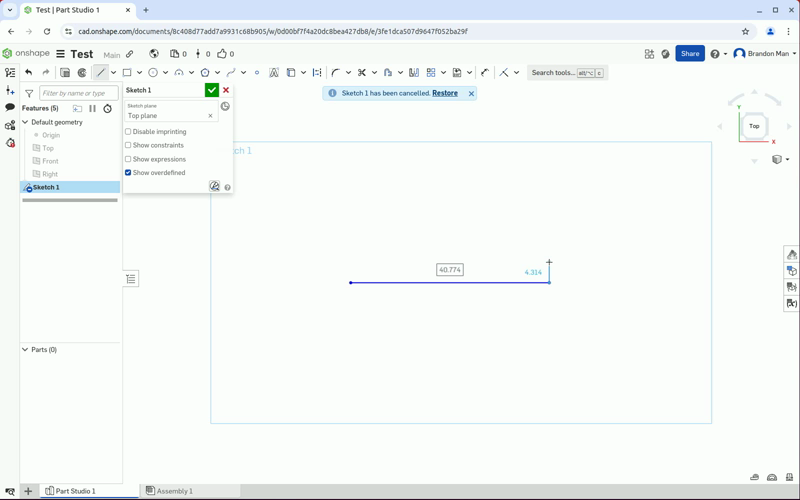
key_down(shift)
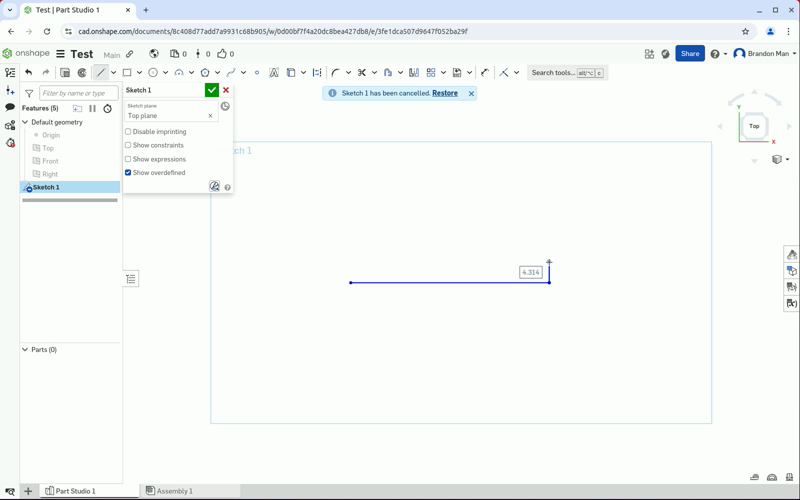
mouse_move(350, 261)
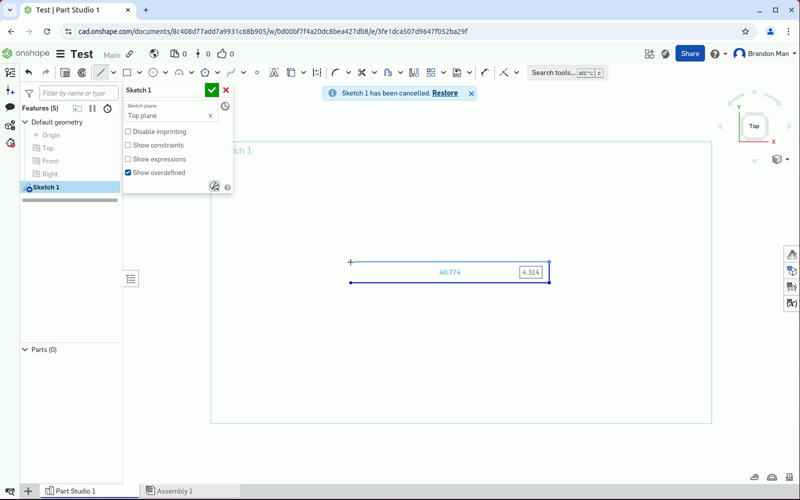
click(350, 261)
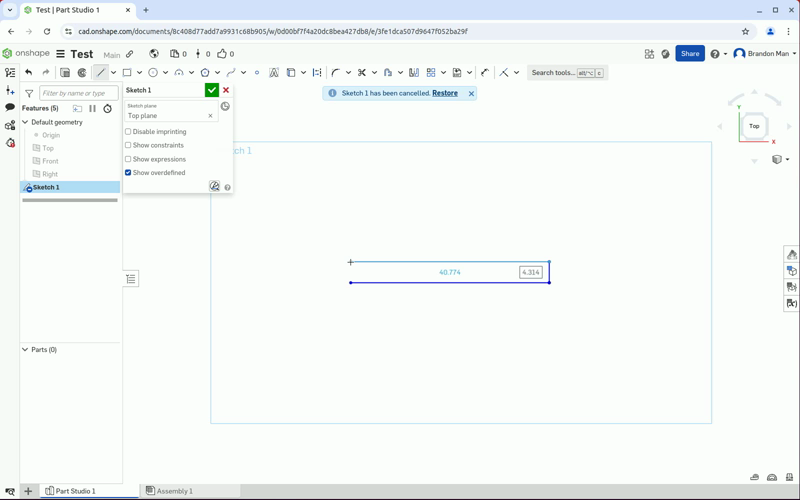
key_up(shift)
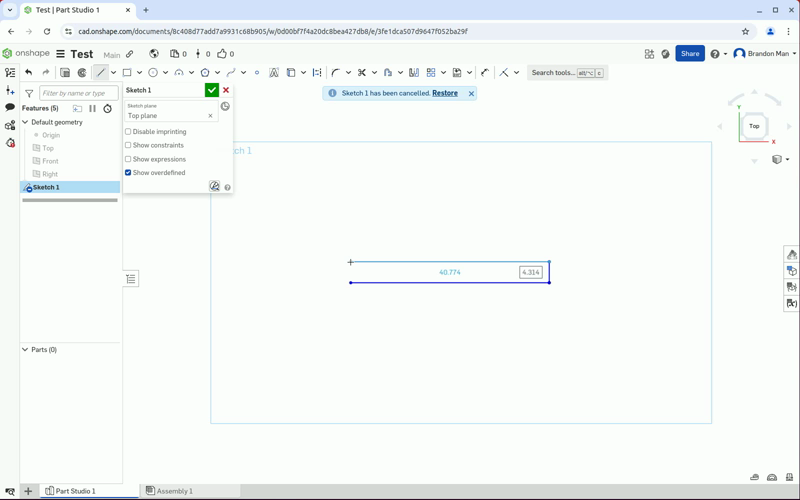
mouse_move(380, 261)
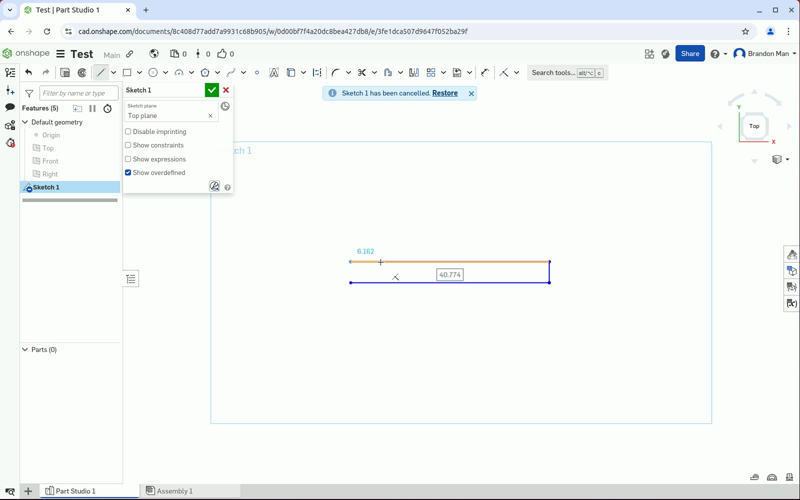
key_down(shift)
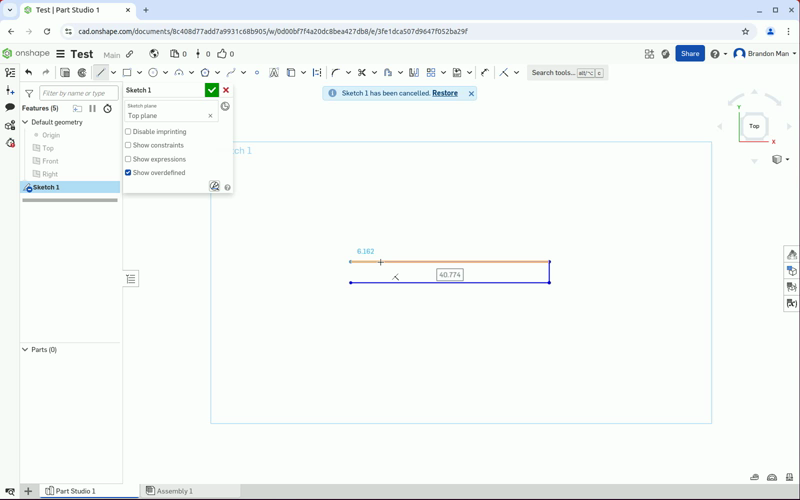
mouse_move(350, 282)
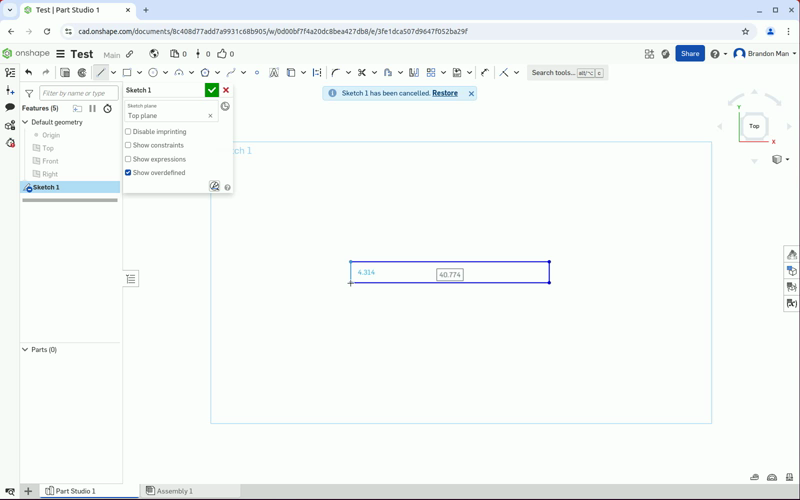
key_up(shift)
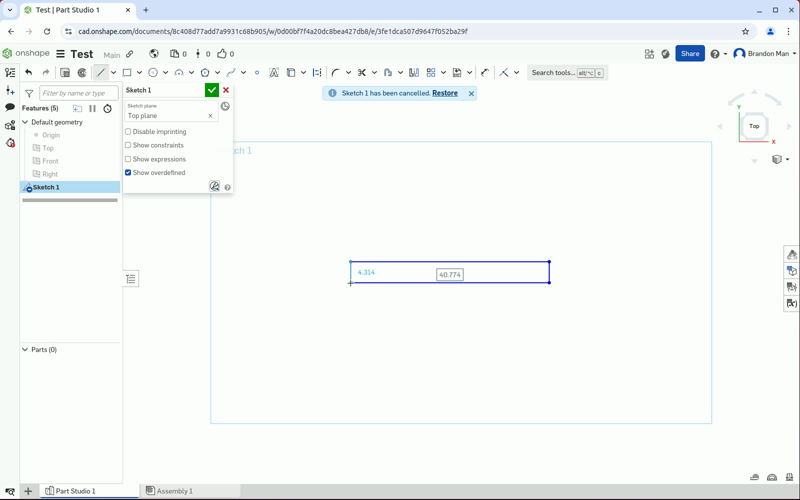
click(350, 282)
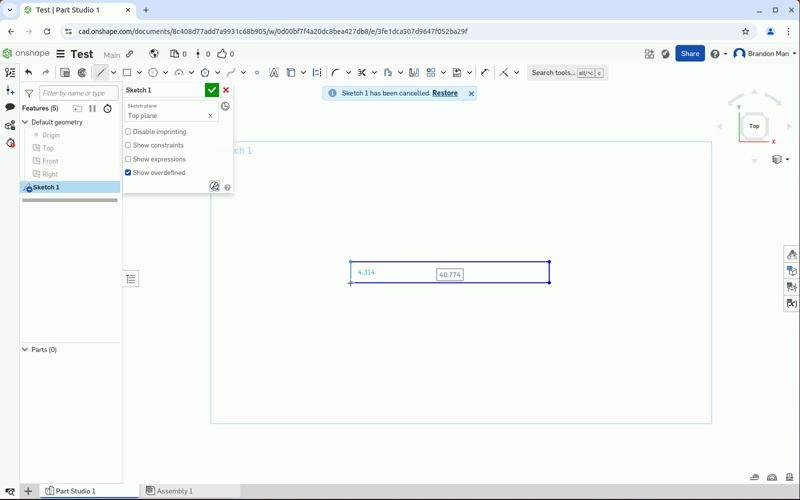
key(esc)
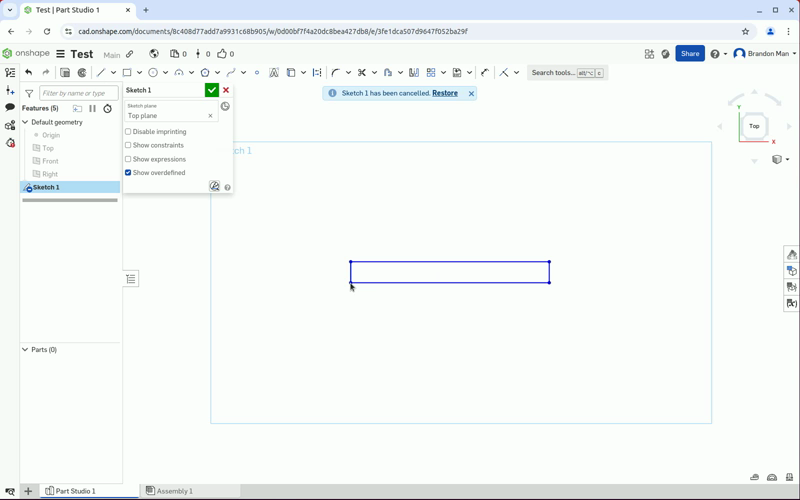
mouse_move(476, 272)
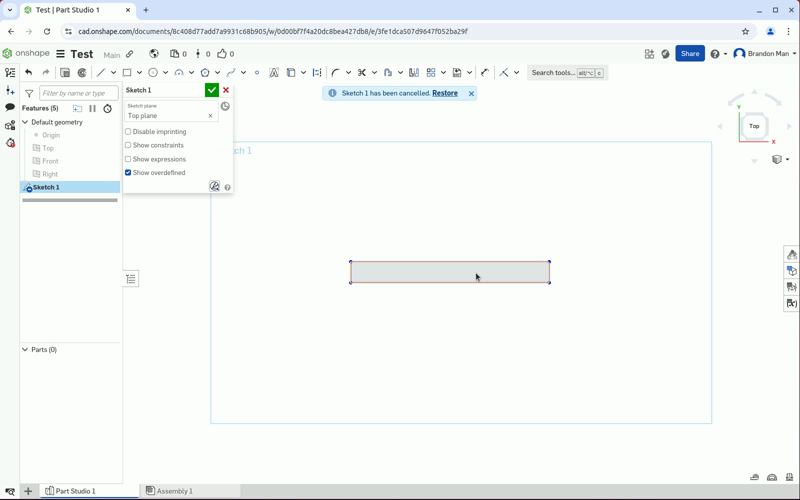
click(476, 272)
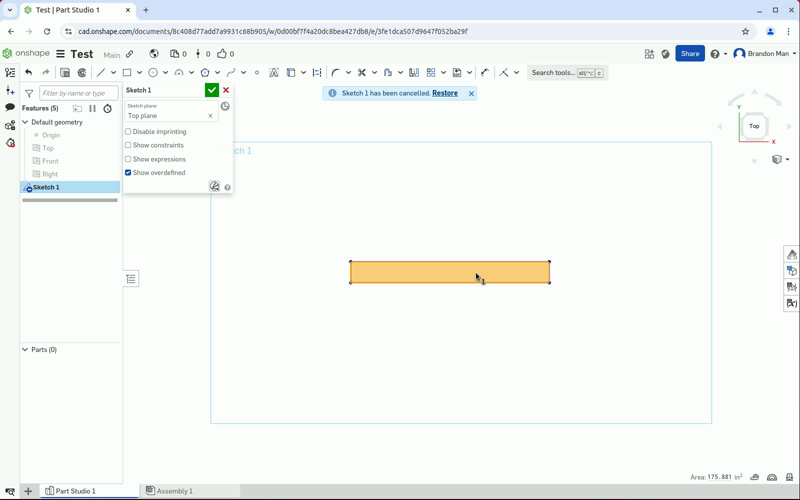
mouse_move(73, 352)
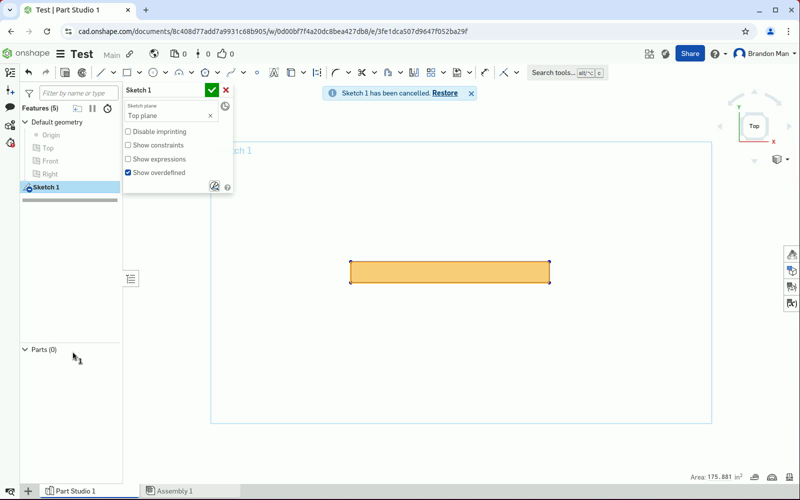
key(shift+y)
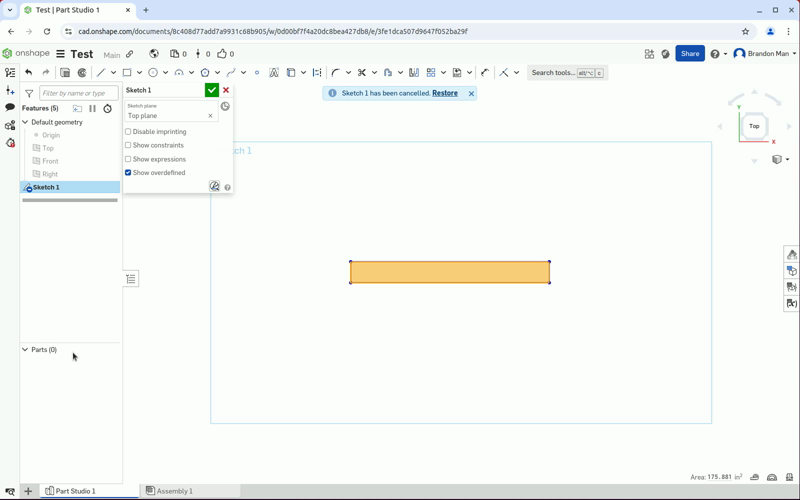
key(shift+e)
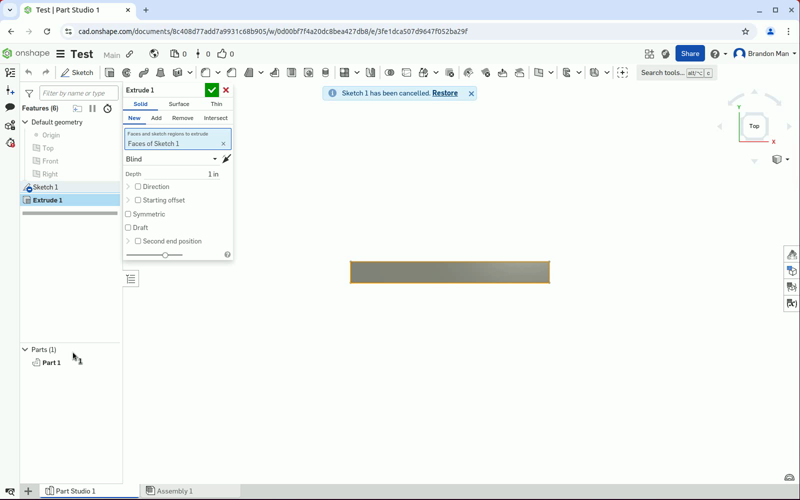
mouse_move(143, 106)
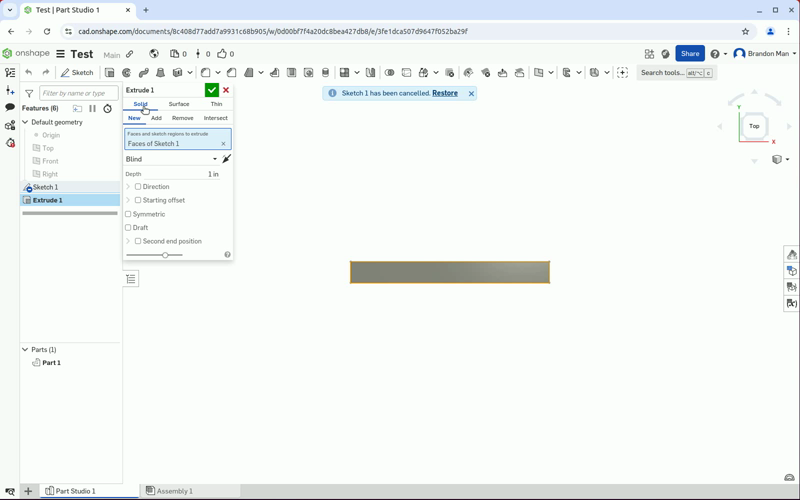
click(143, 106)
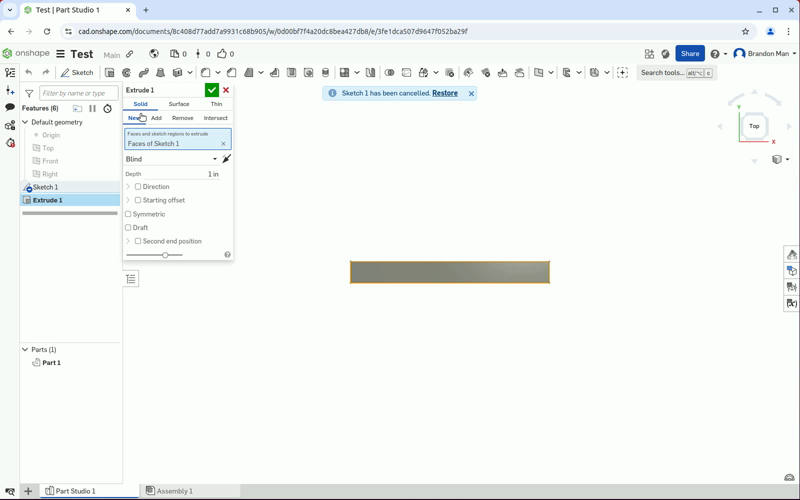
mouse_move(137, 120)
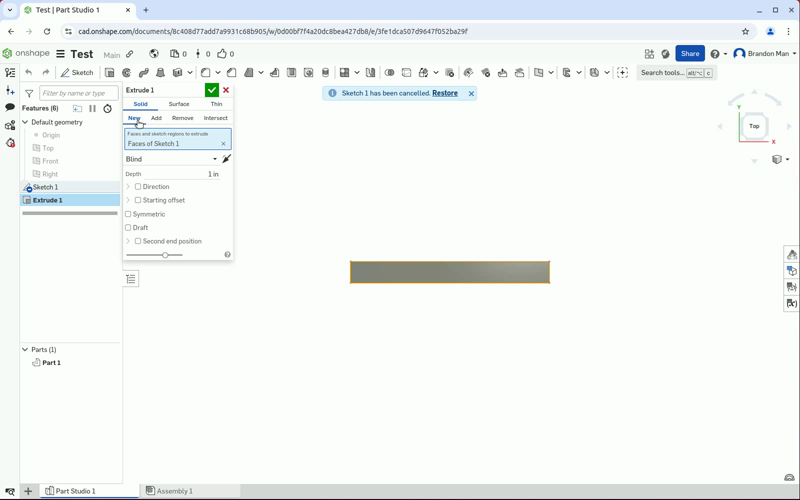
click(137, 120)
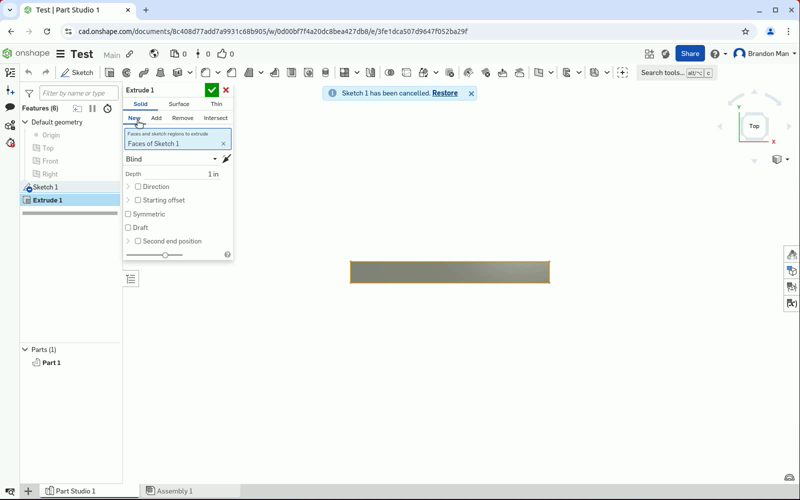
key(tab, 4)
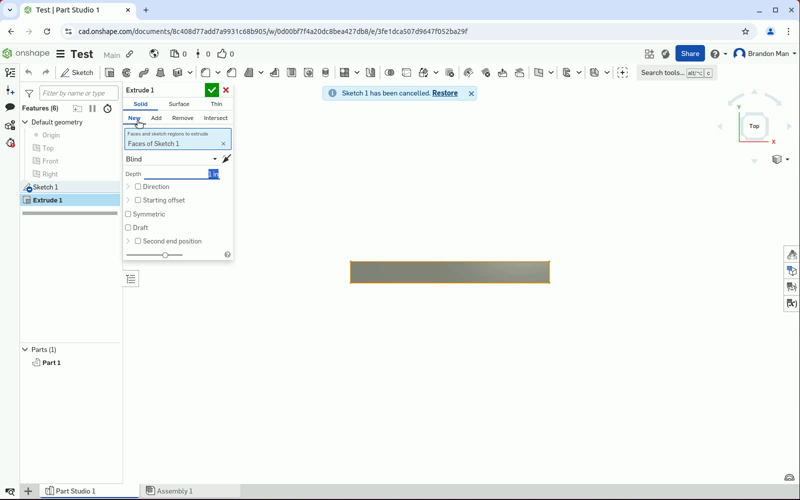
text(20.46)
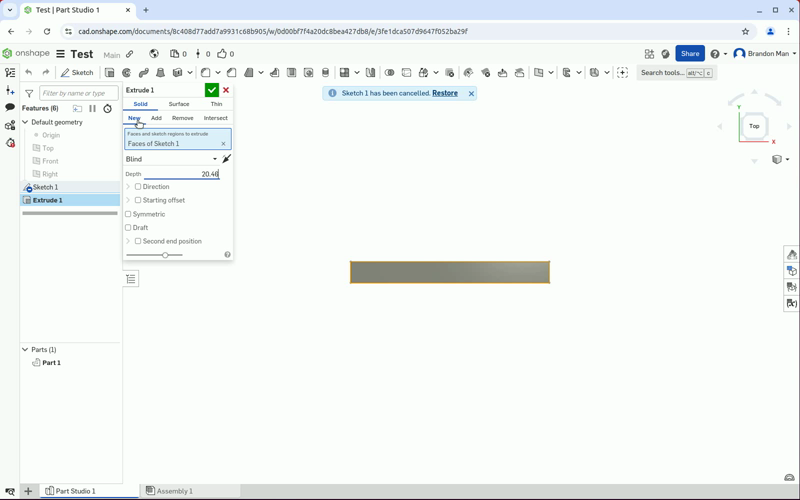
key(enter)
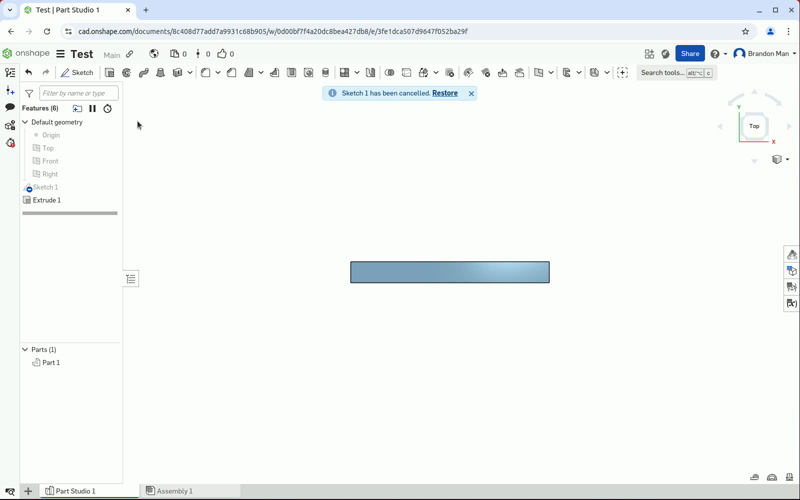
key(shift+h)
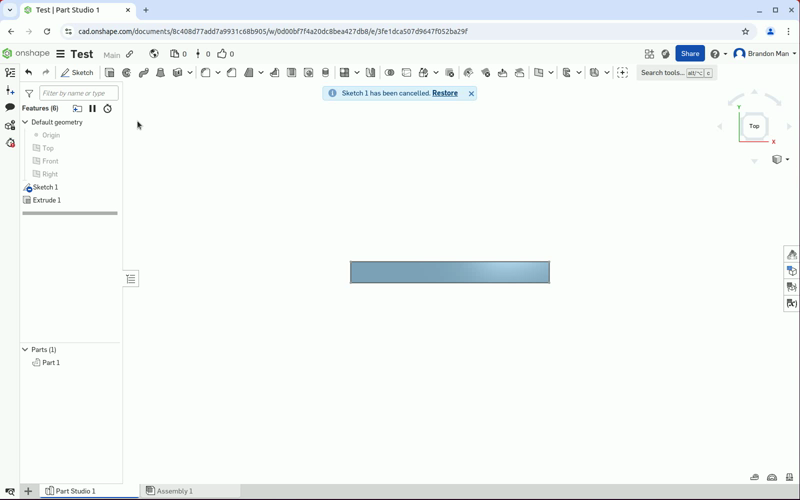
key(shift+h)
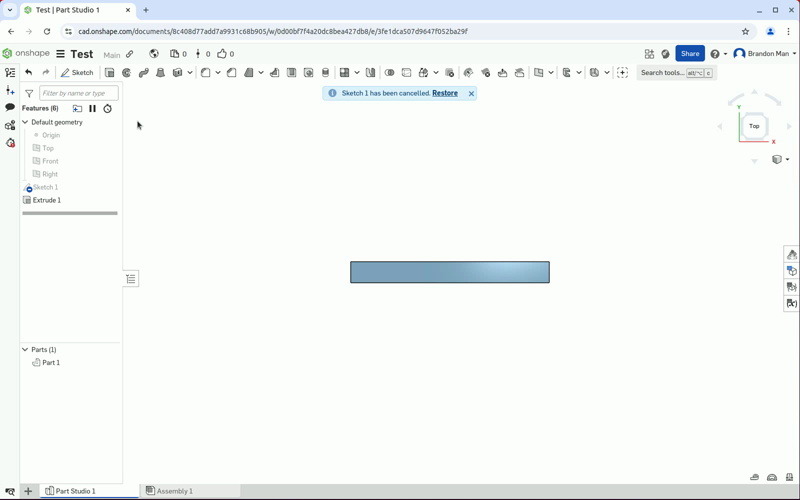
mouse_move(73, 189)
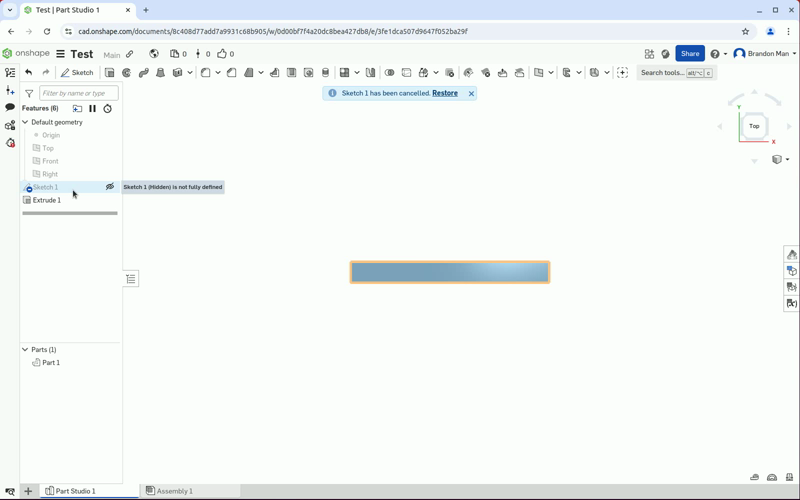
click(73, 189)
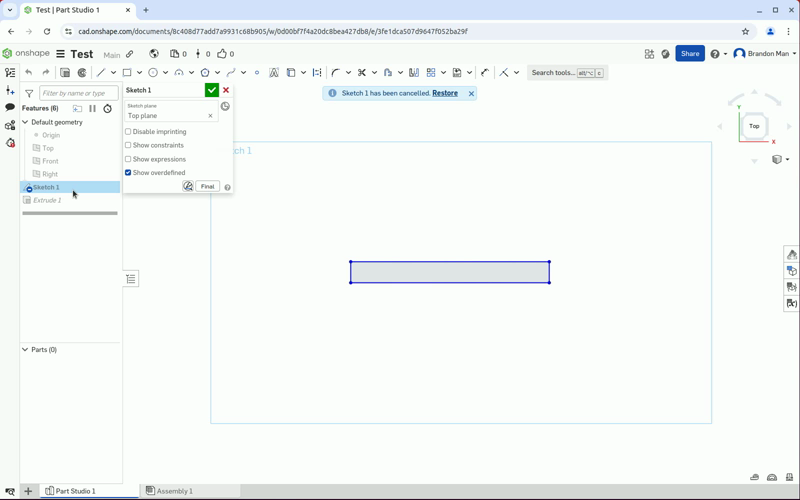
mouse_move(229, 92)
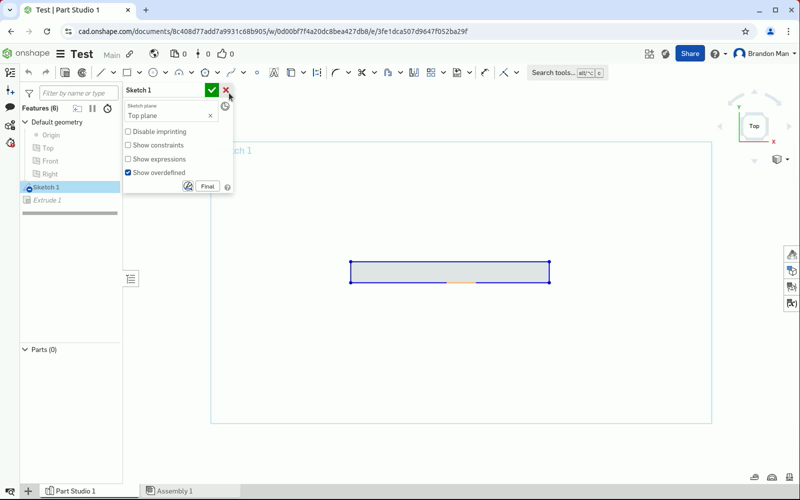
click(229, 92)
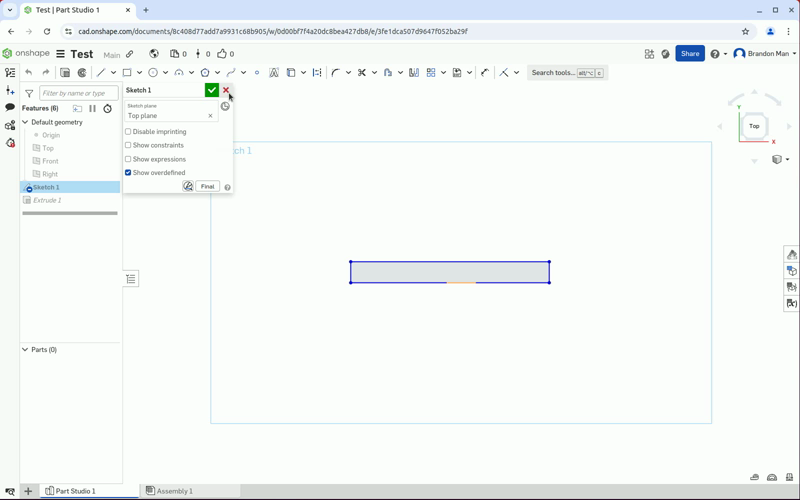
key(shift+s)
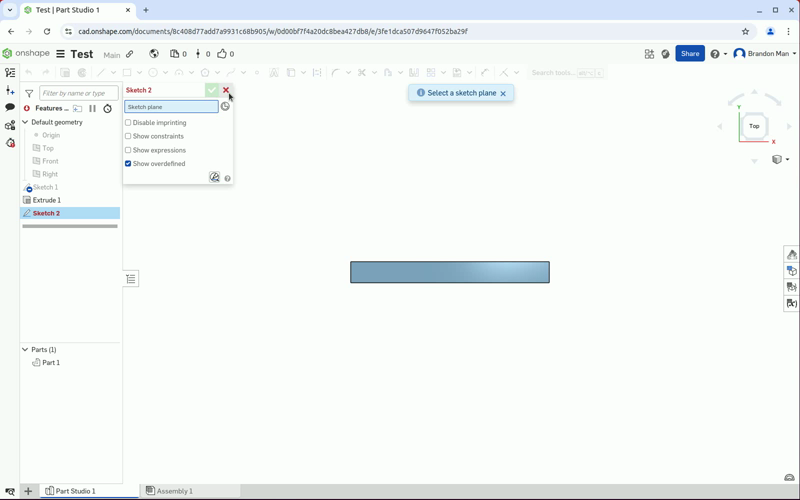
mouse_move(73, 150)
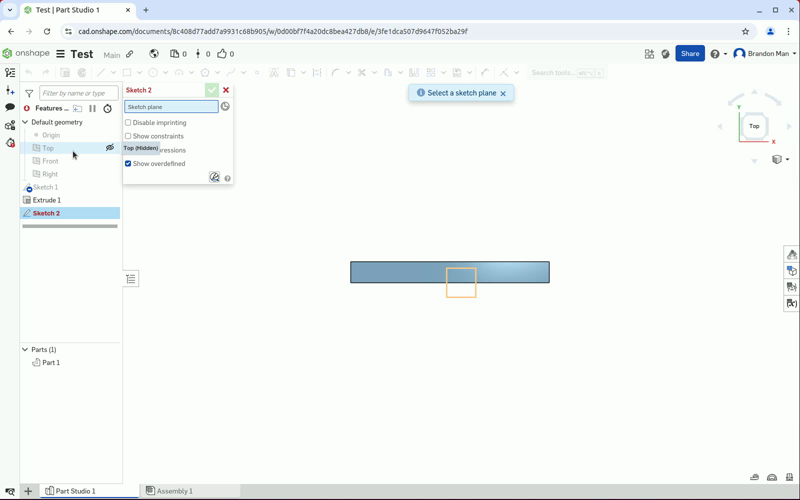
click(73, 150)
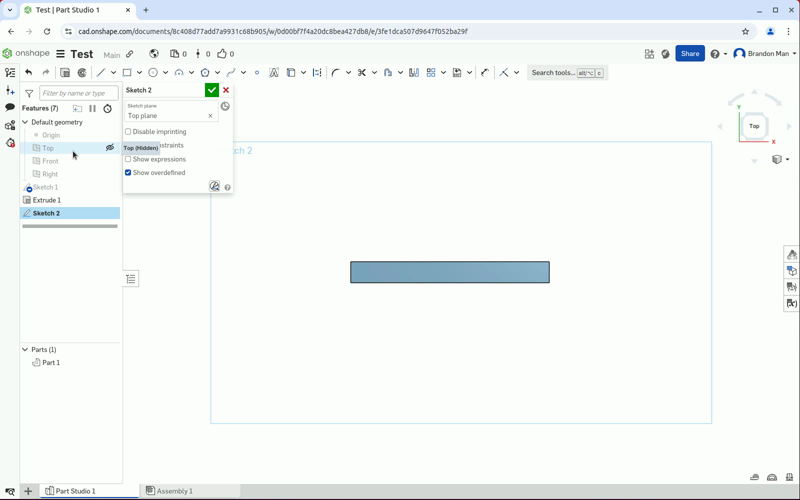
mouse_move(73, 352)
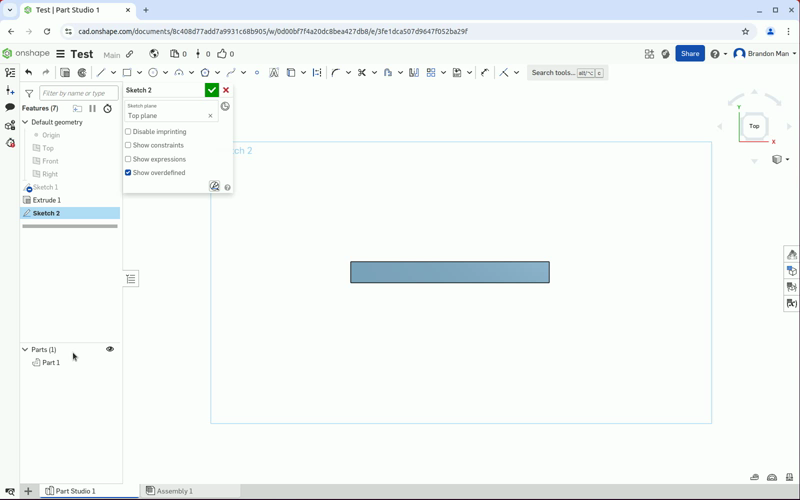
key(y)
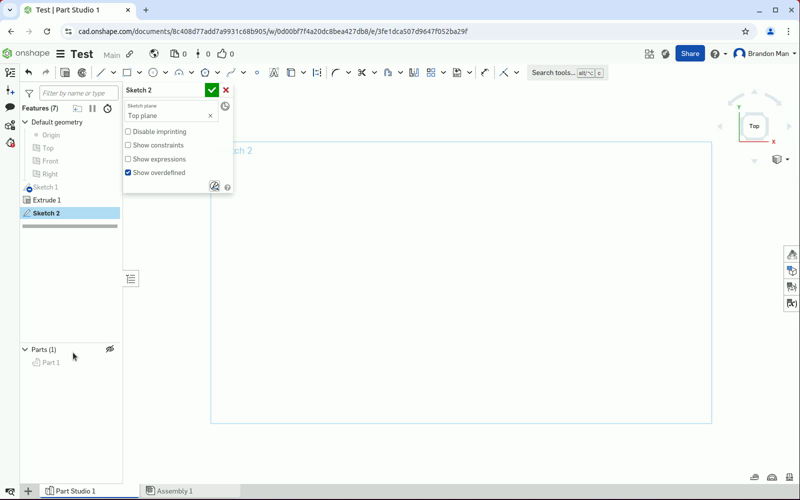
key(c)
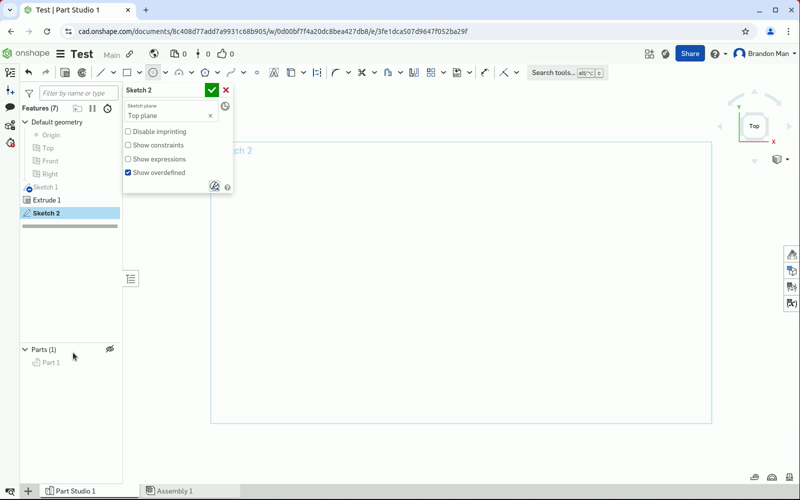
key_down(shift)
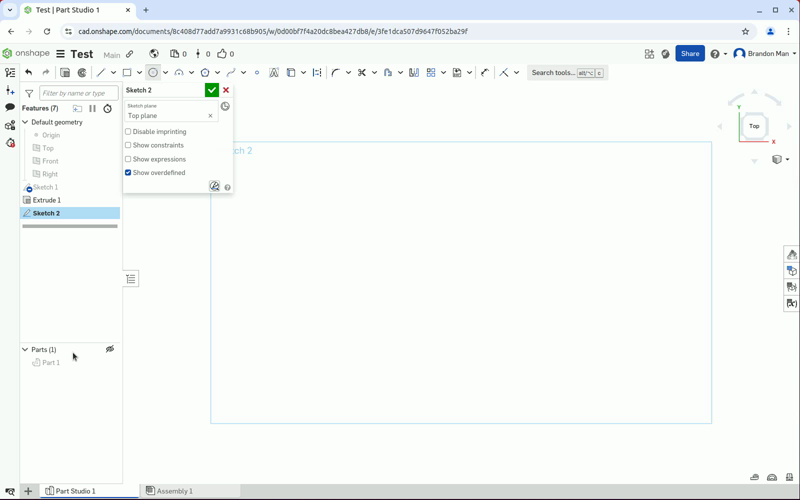
mouse_move(461, 210)
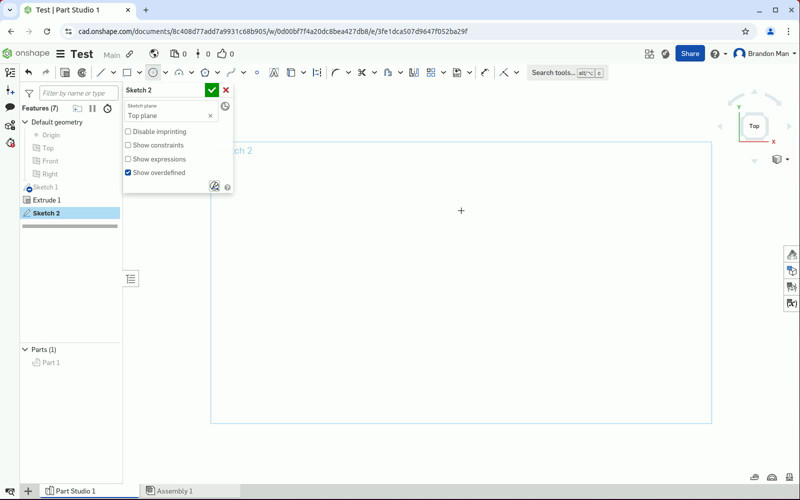
click(461, 210)
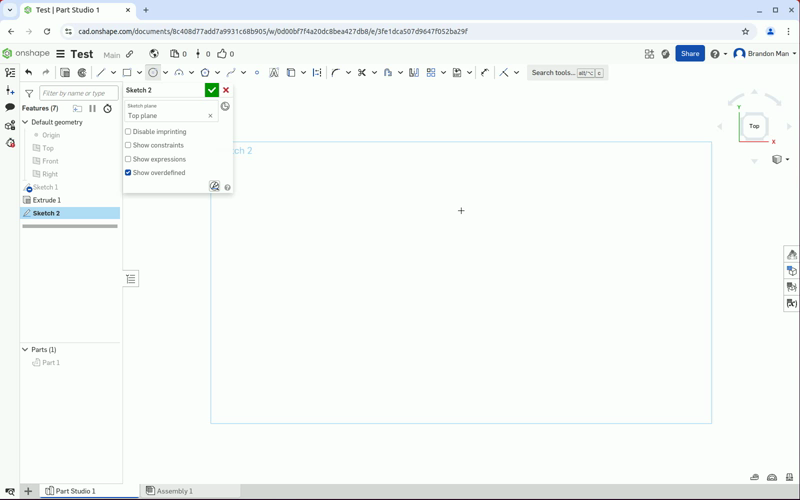
key_up(shift)
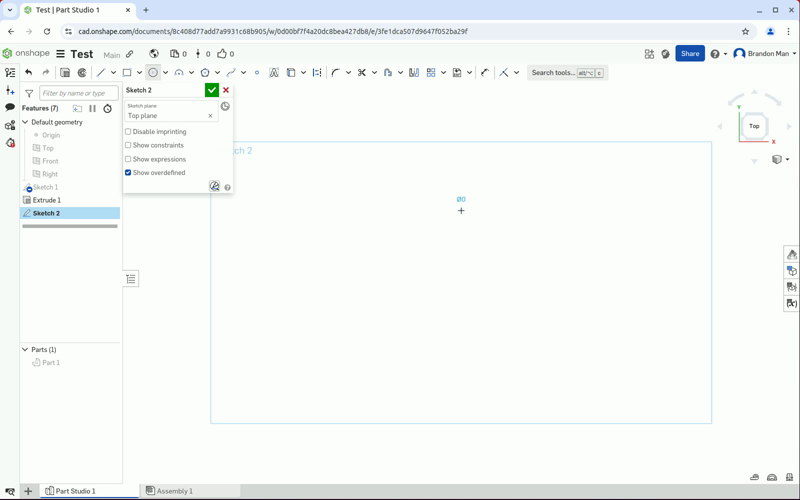
mouse_move(501, 210)
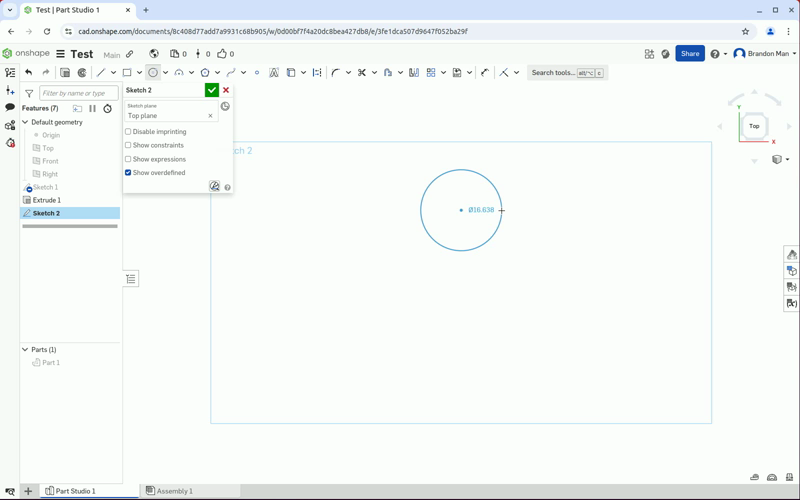
click(501, 210)
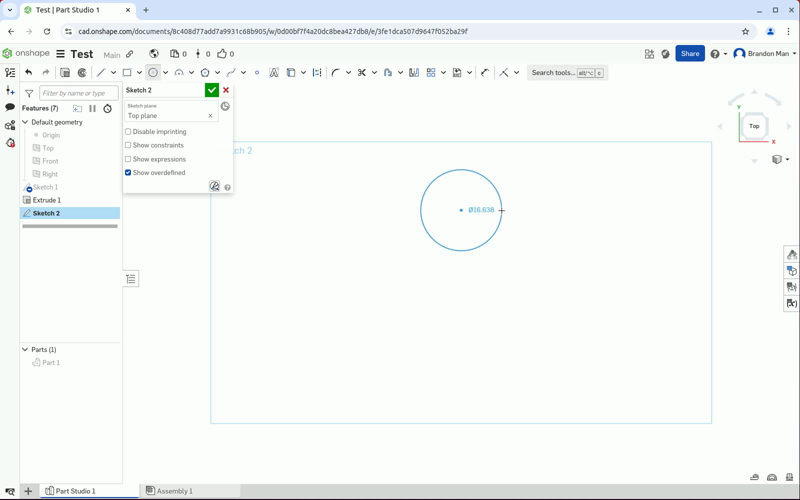
key(esc)
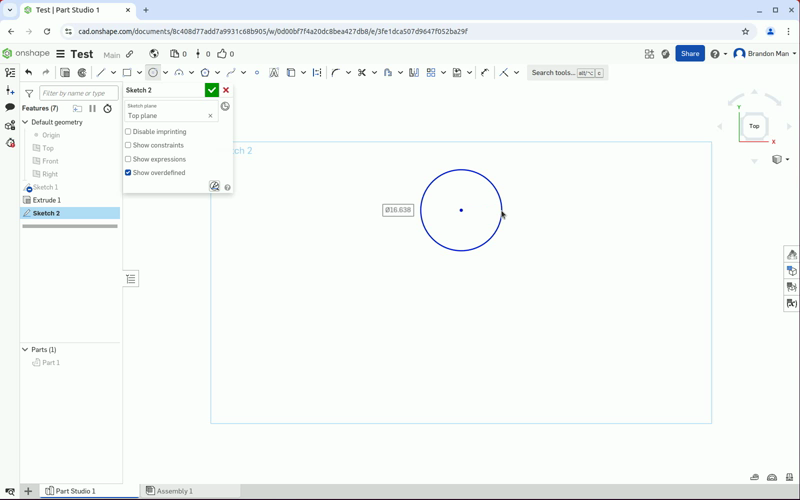
key(c)
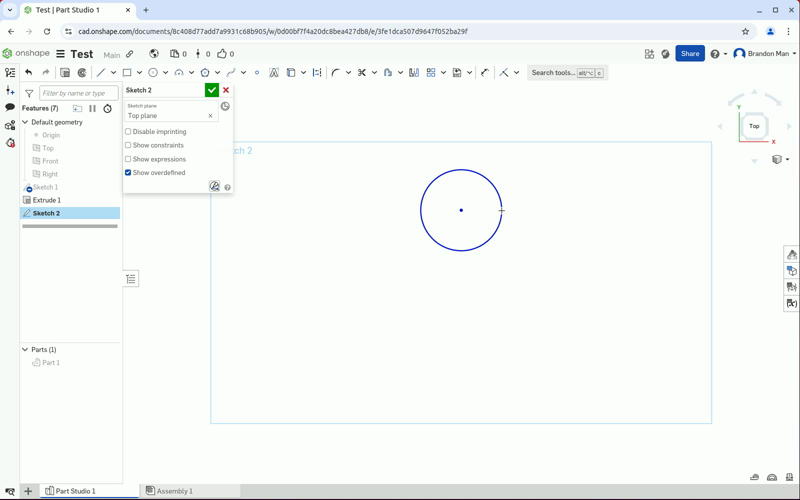
key_down(shift)
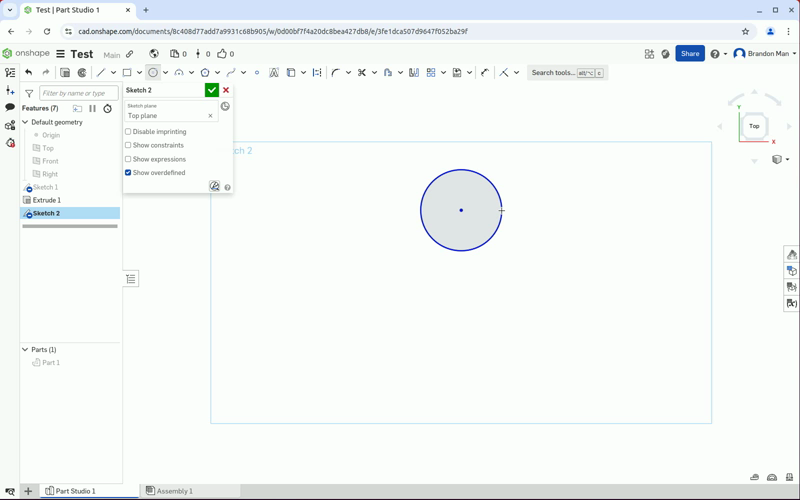
mouse_move(461, 210)
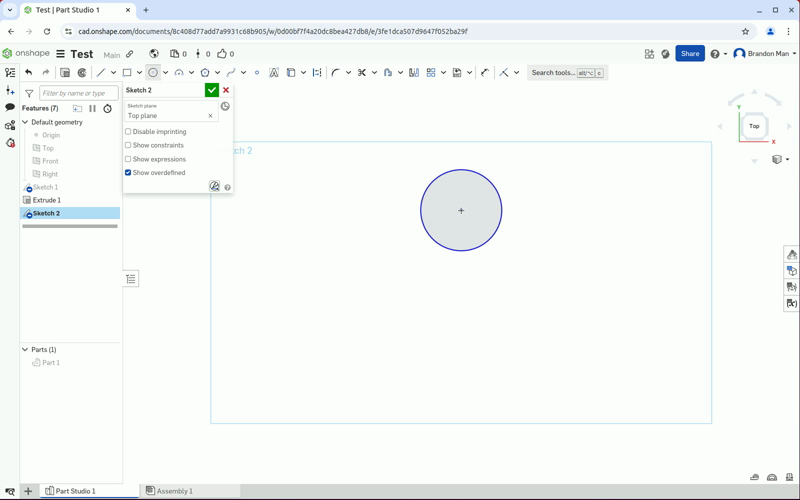
click(461, 210)
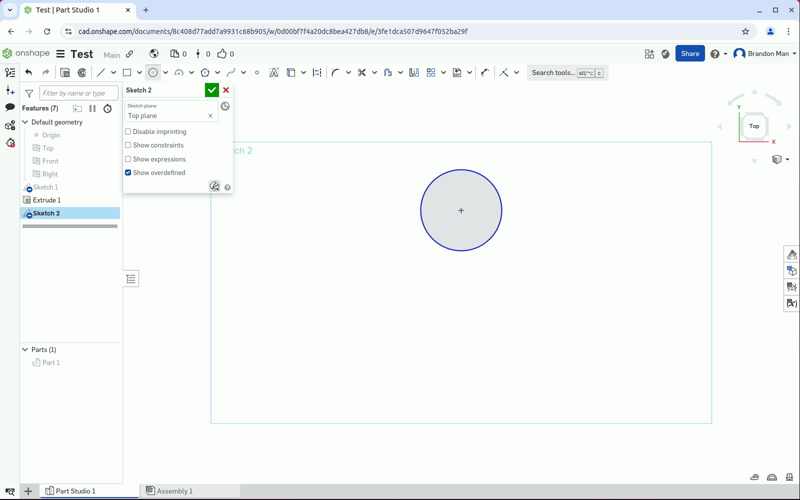
key_up(shift)
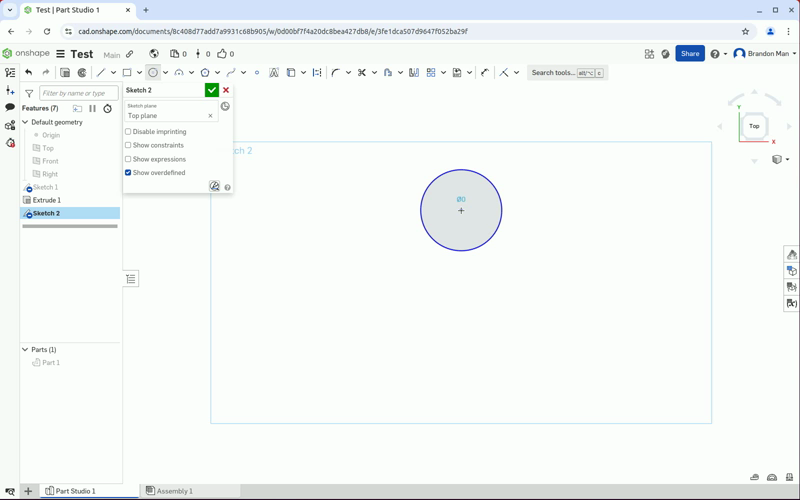
mouse_move(488, 210)
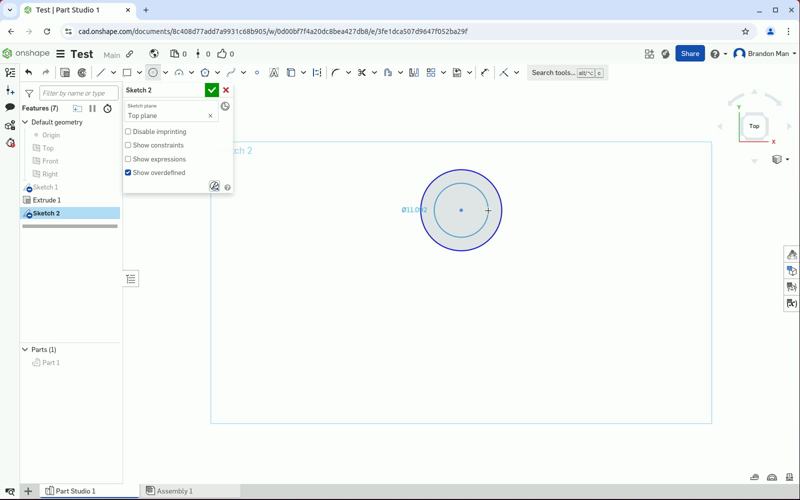
click(488, 210)
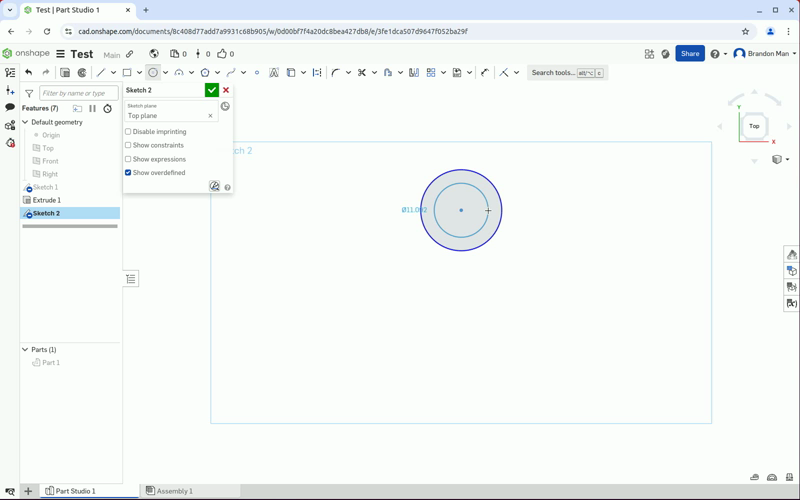
key(esc)
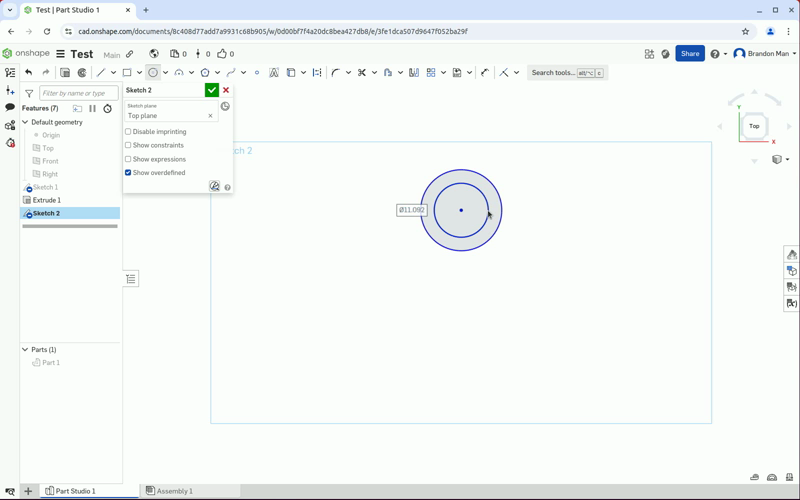
mouse_move(467, 179)
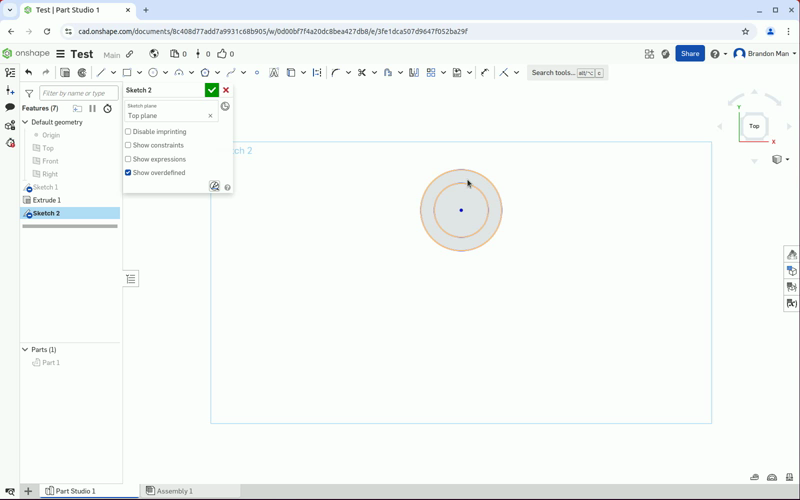
click(467, 179)
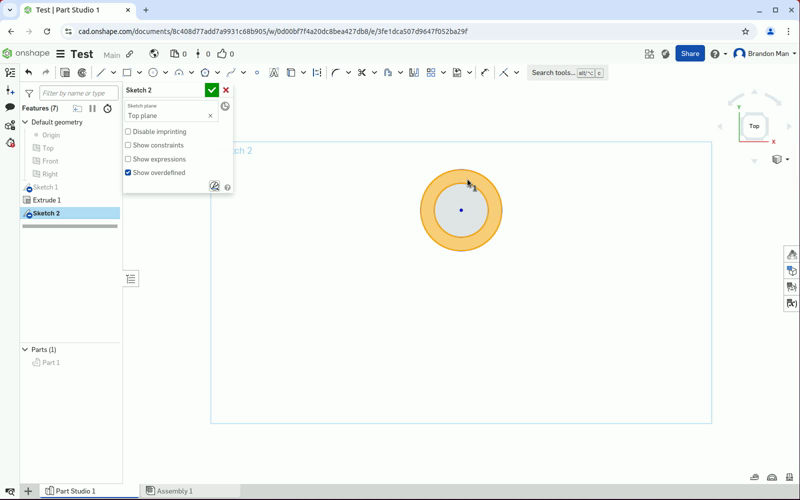
mouse_move(73, 352)
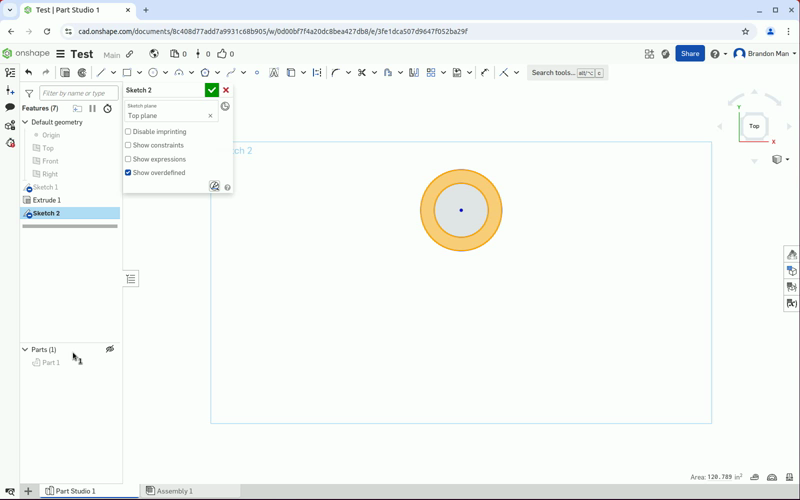
key(shift+y)
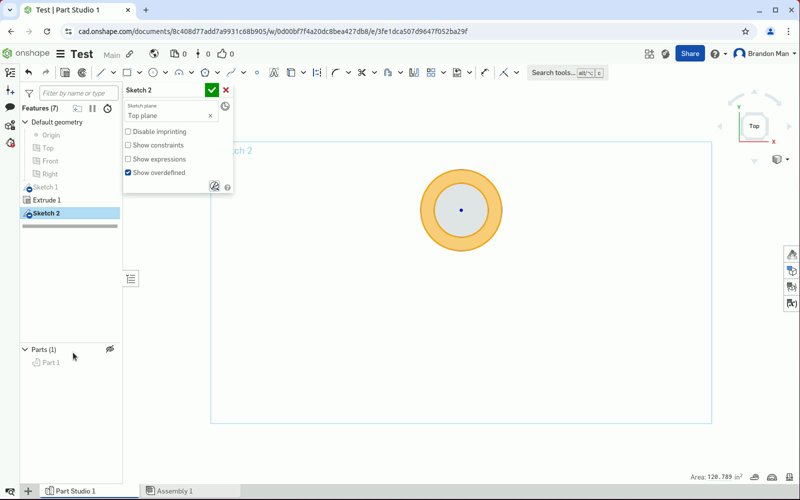
key(shift+e)
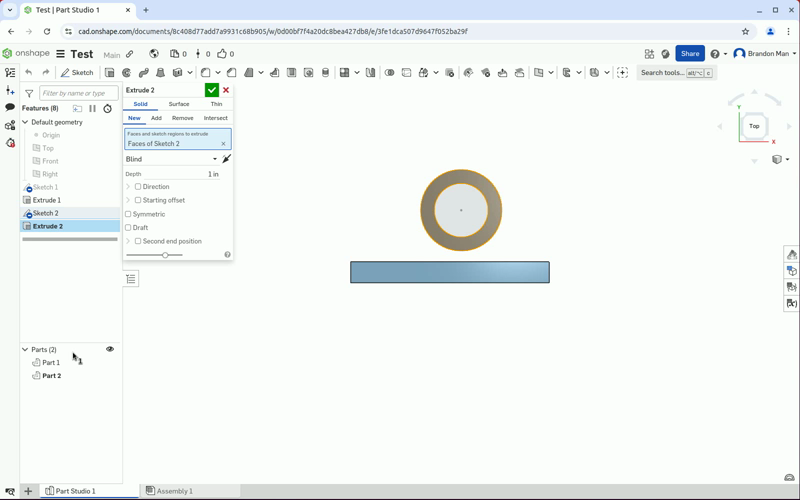
mouse_move(143, 106)
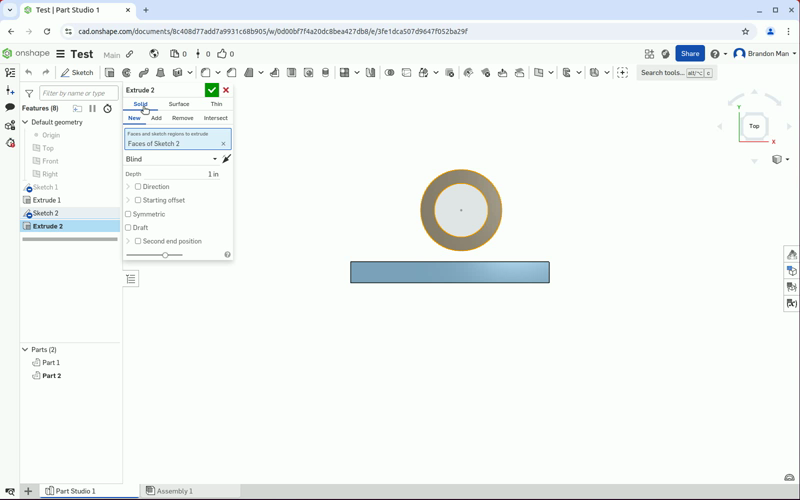
click(143, 106)
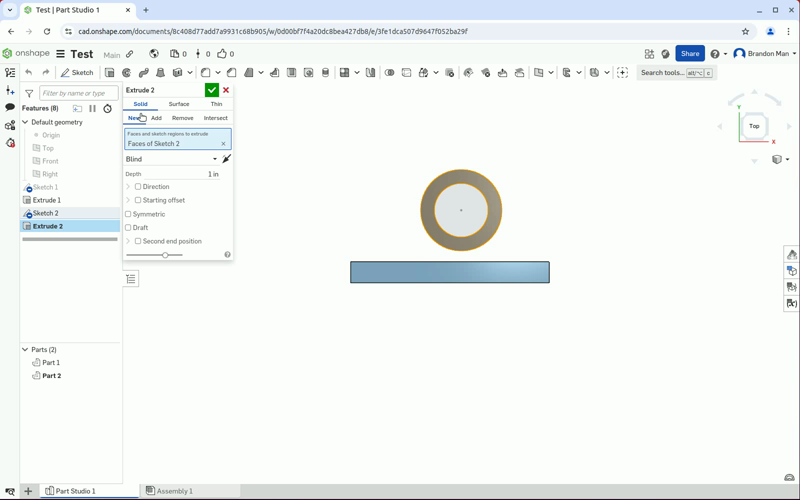
mouse_move(137, 120)
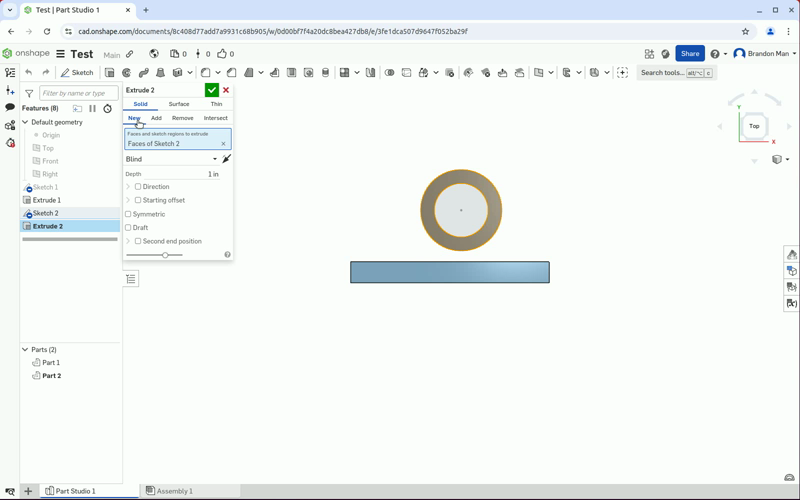
click(137, 120)
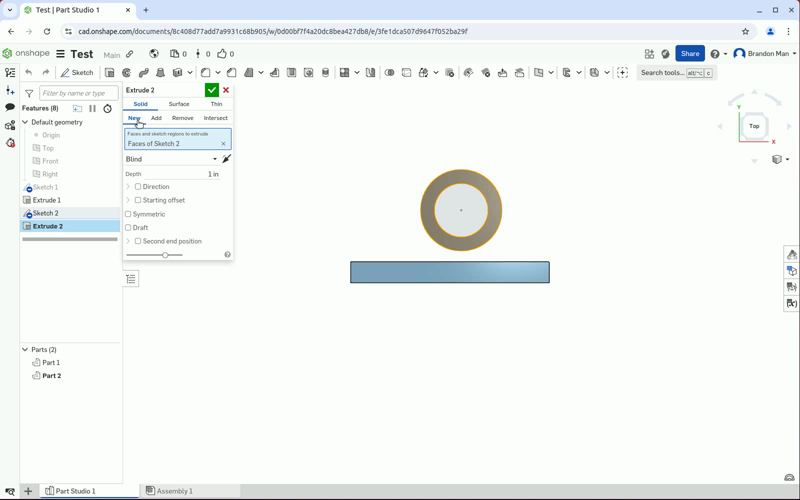
key(tab, 4)
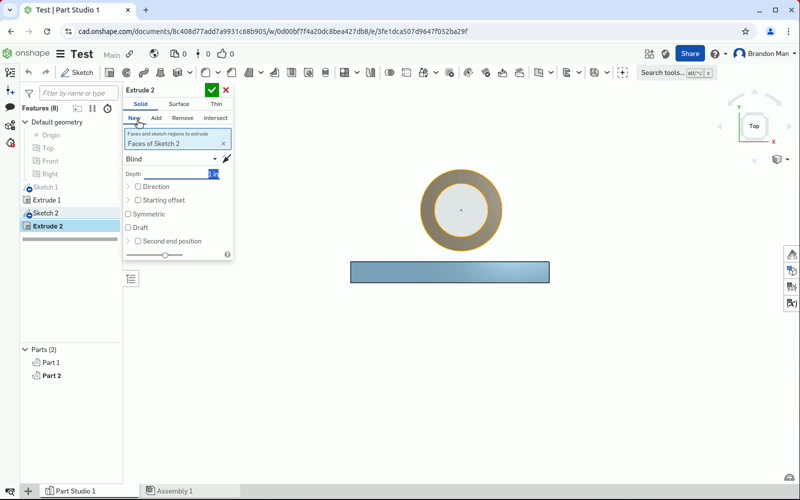
text(20.46)
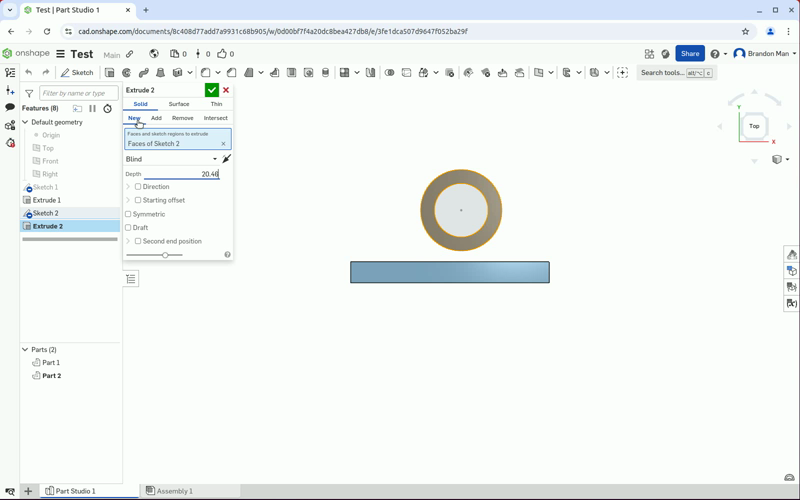
key(enter)
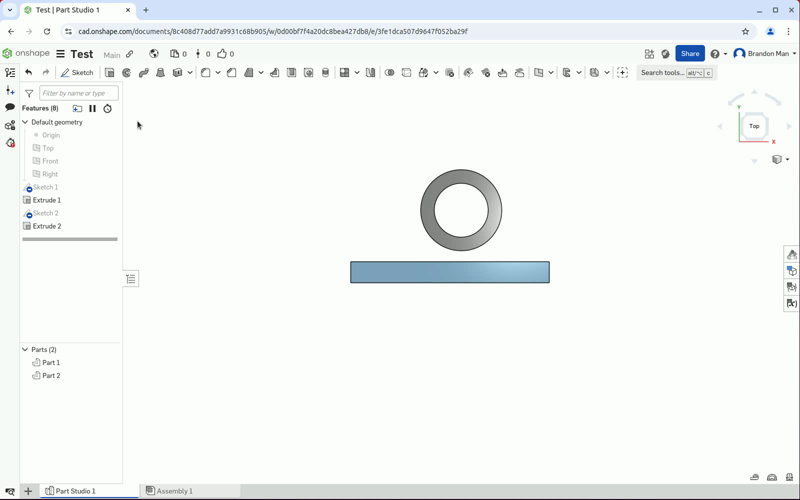
key(shift+h)
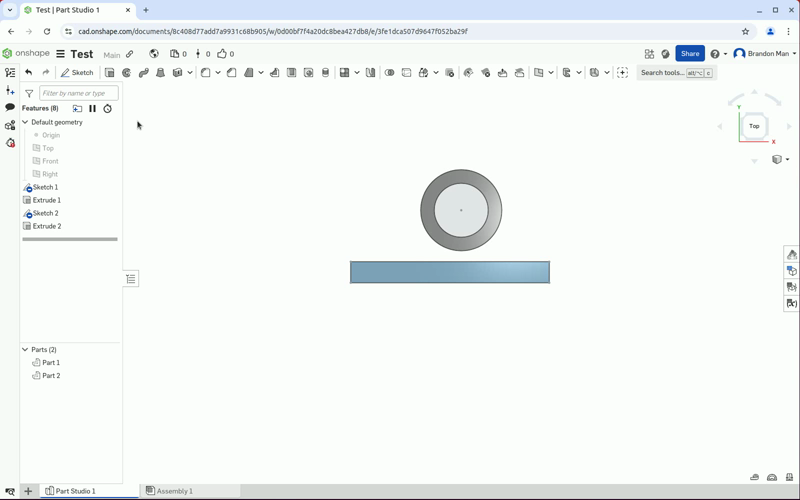
key(shift+h)
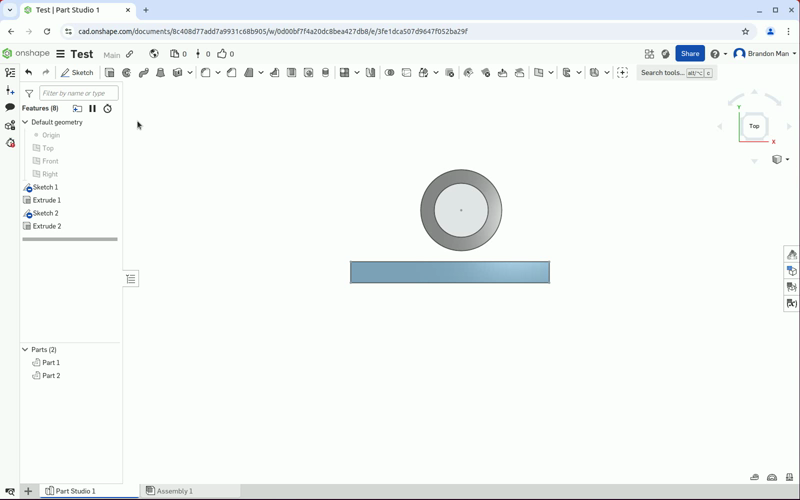
key(shift+7)
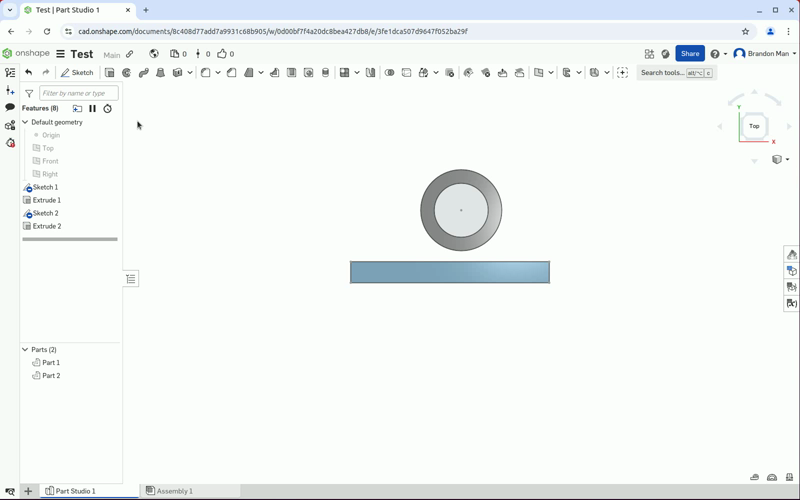
key(up, 3)
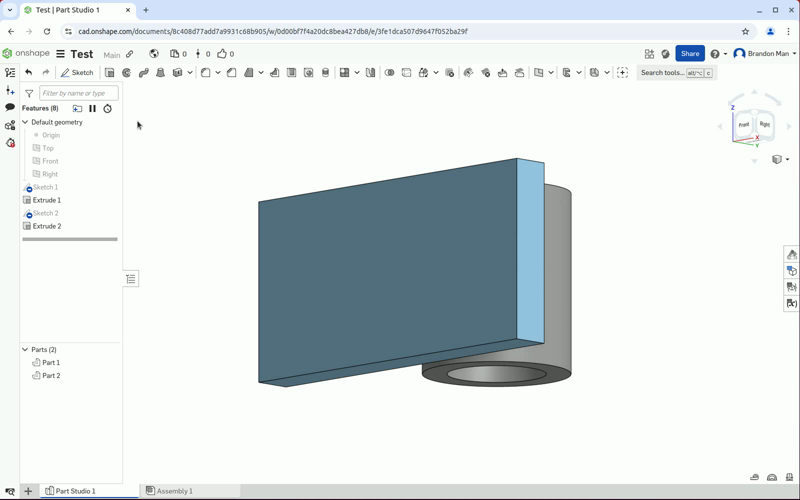
key(left, 3)
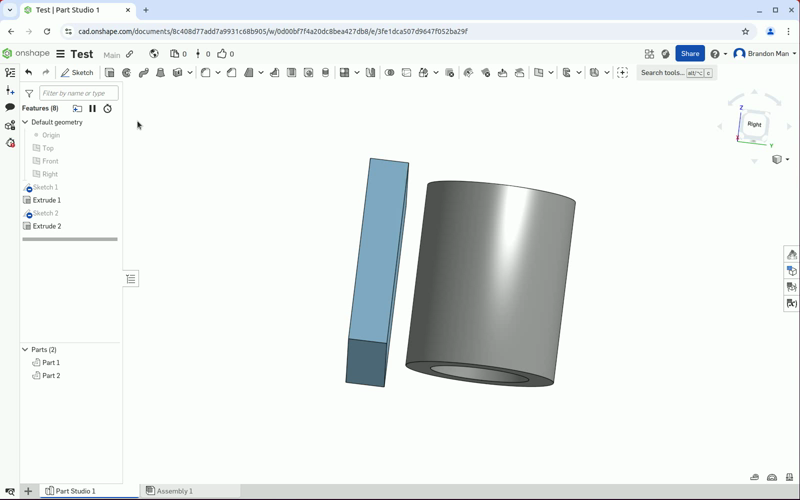
key(right, 3)
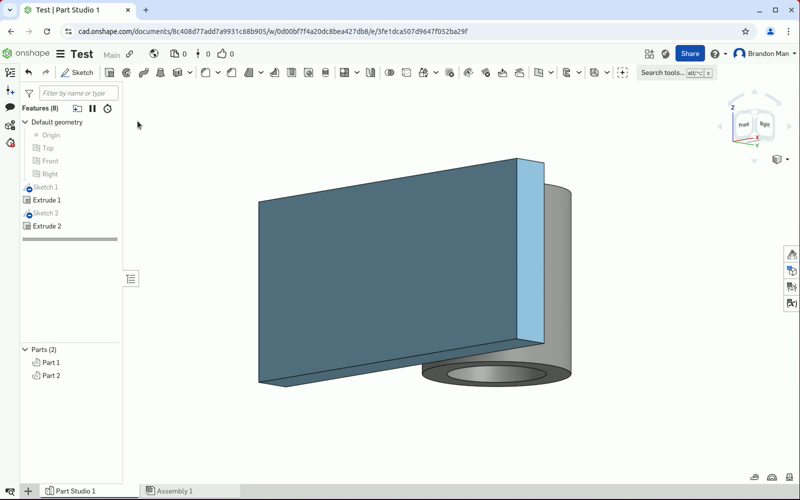
key(down, 3)
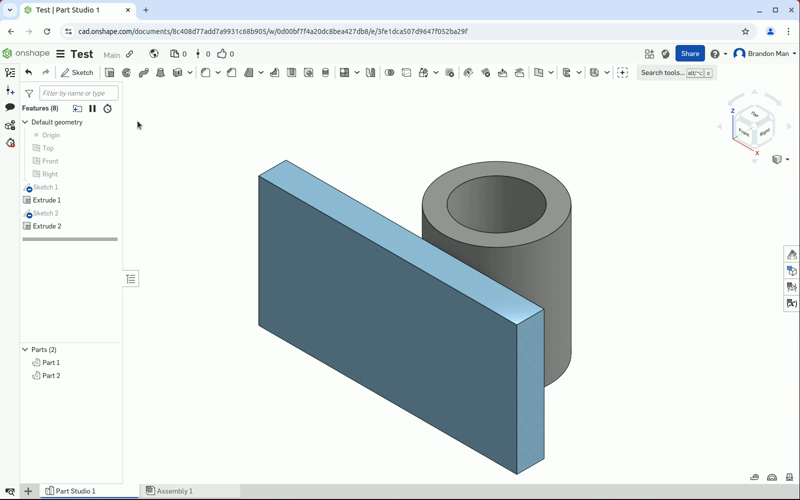
mouse_move(73, 189)
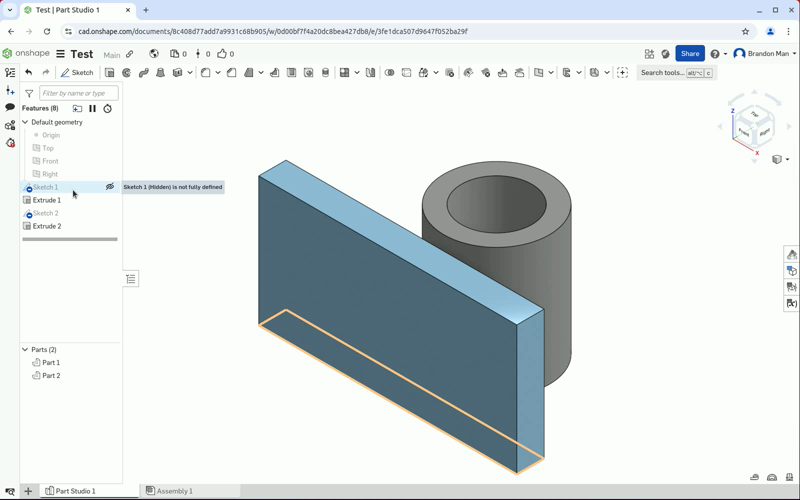
click(73, 189)